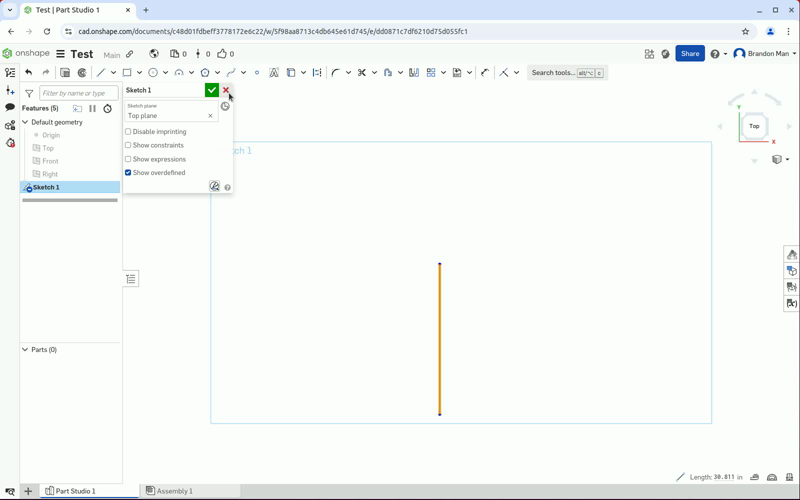
key(shift+h)
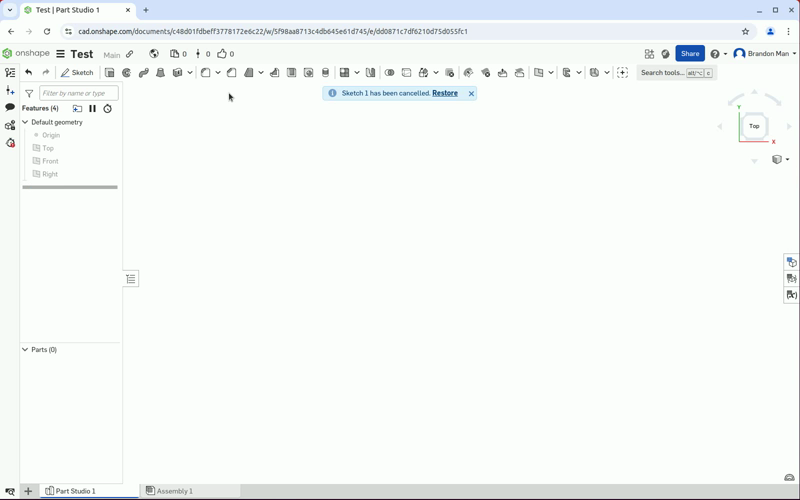
mouse_move(73, 352)
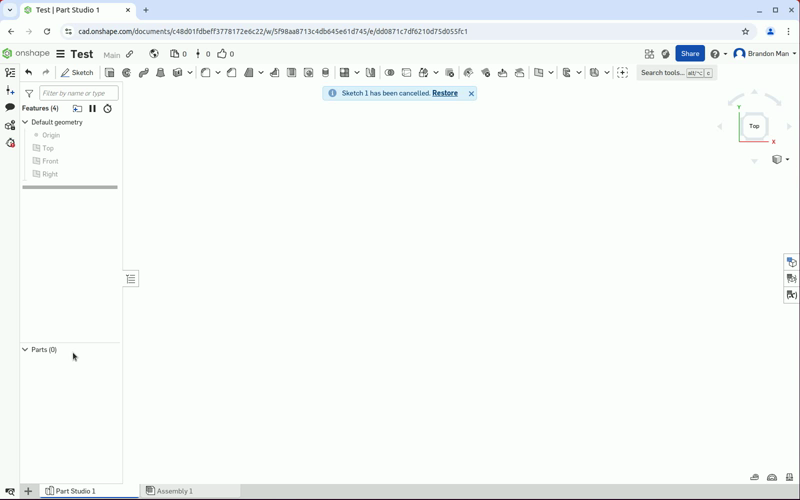
key(y)
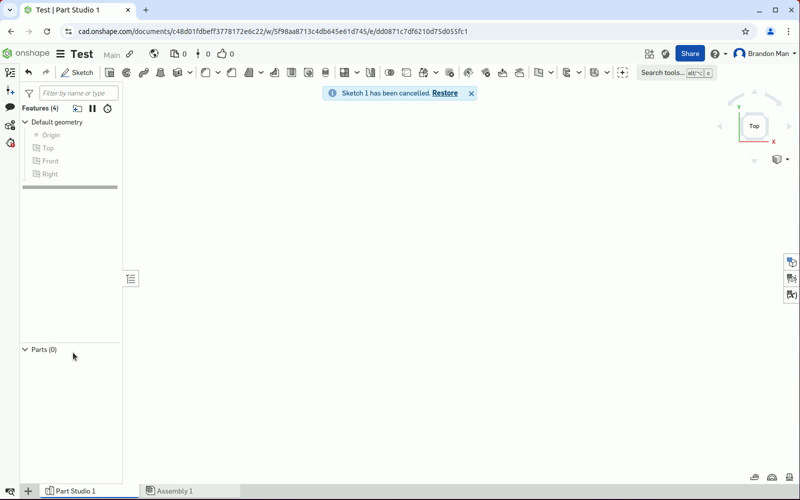
key(shift+p)
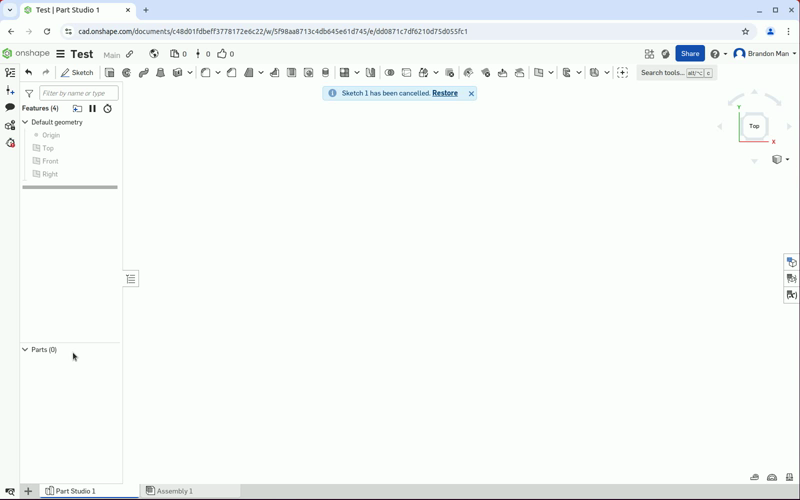
key(space)
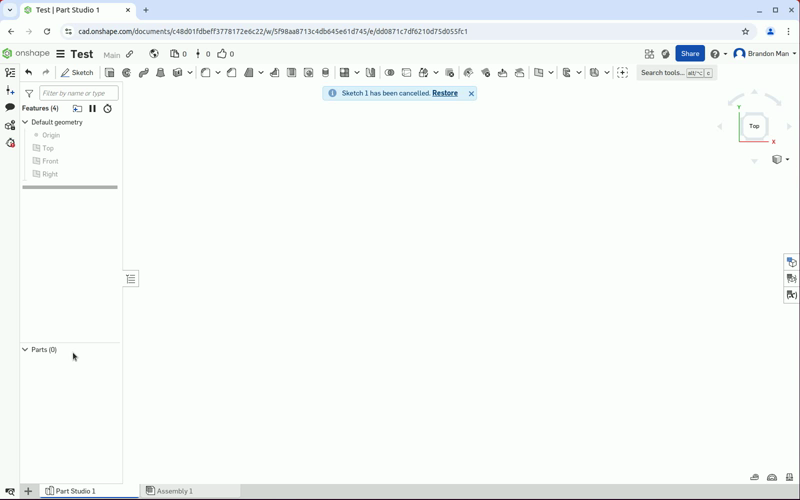
key_down(shift)
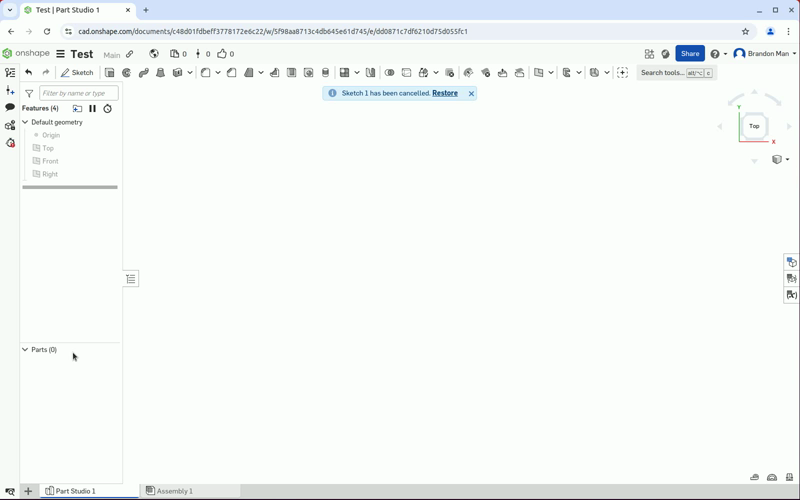
key(up)
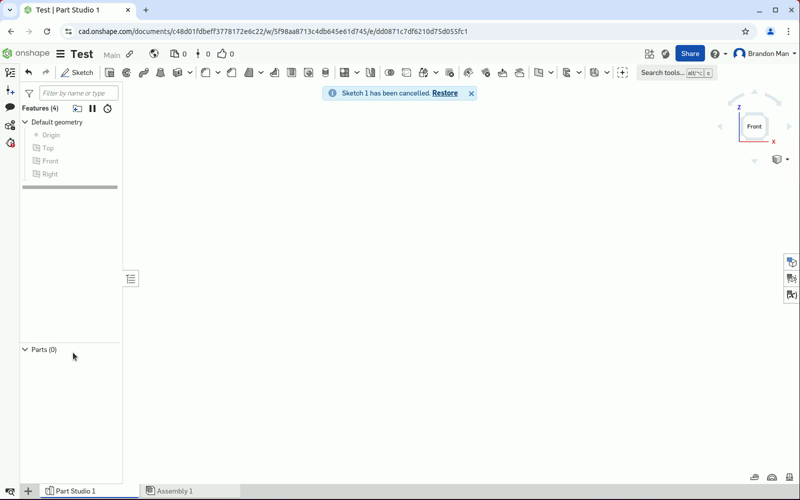
key_up(shift)
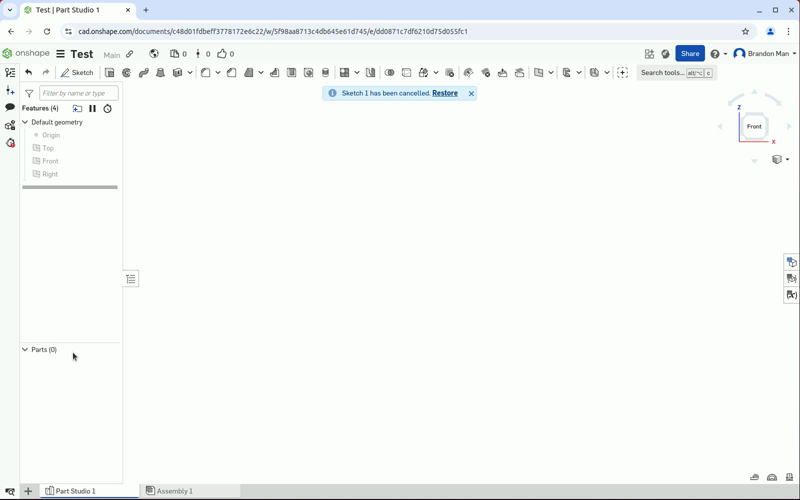
mouse_move(73, 352)
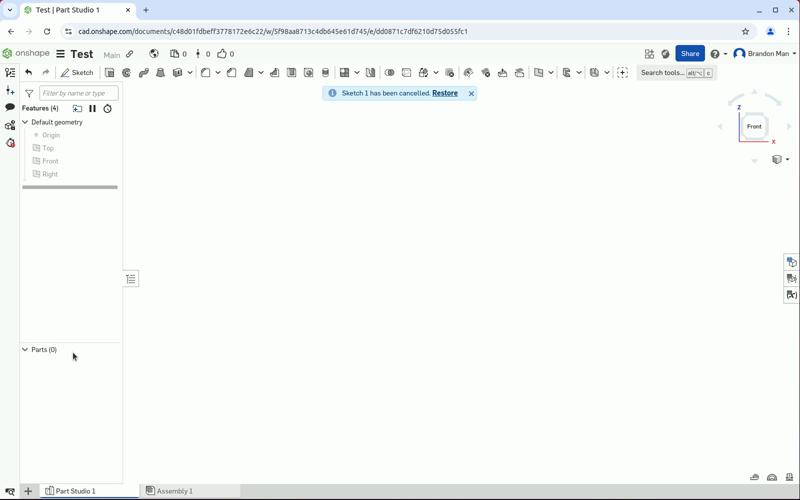
key(shift+y)
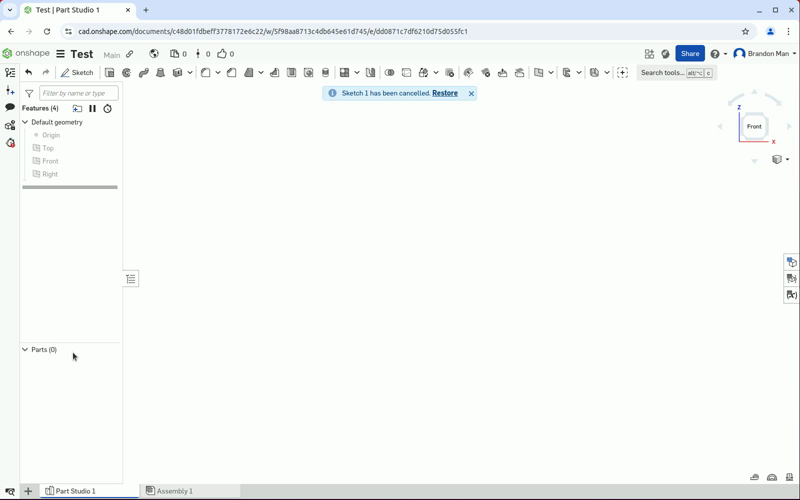
key(shift+s)
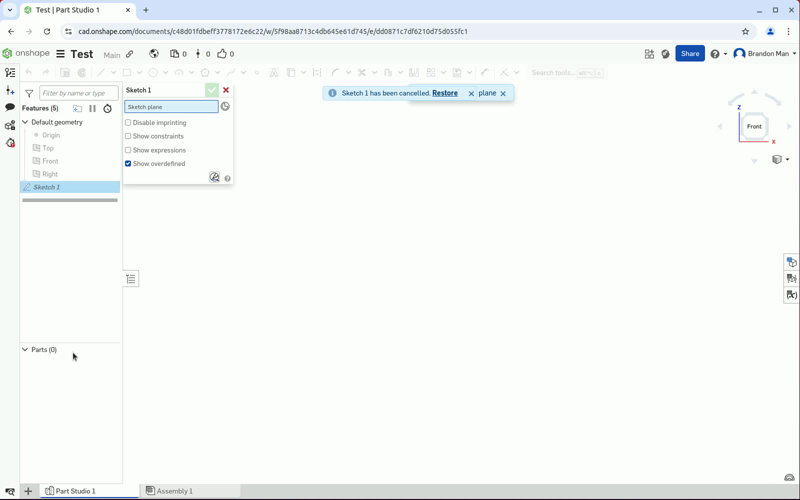
mouse_move(73, 163)
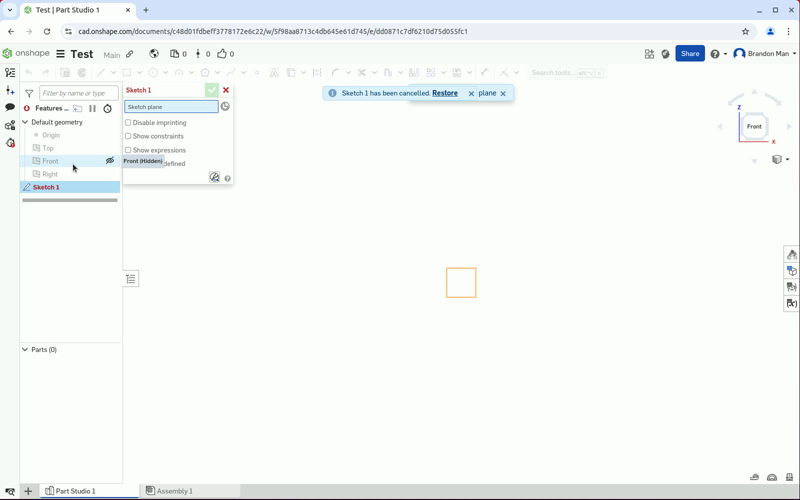
click(73, 163)
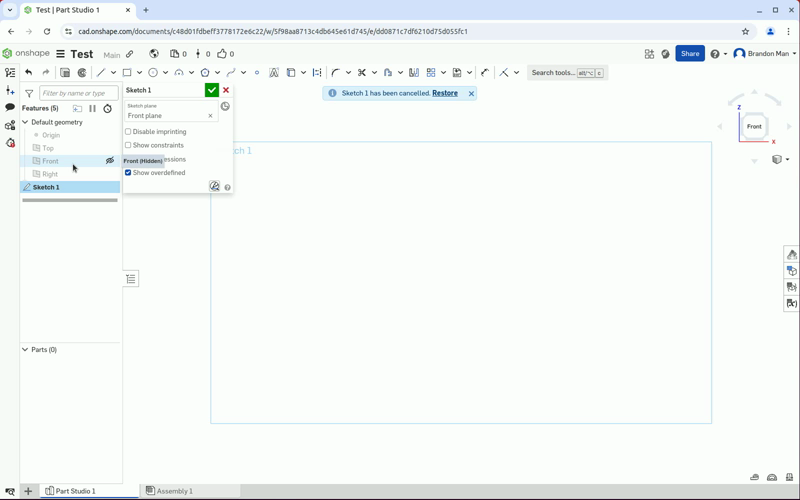
mouse_move(73, 352)
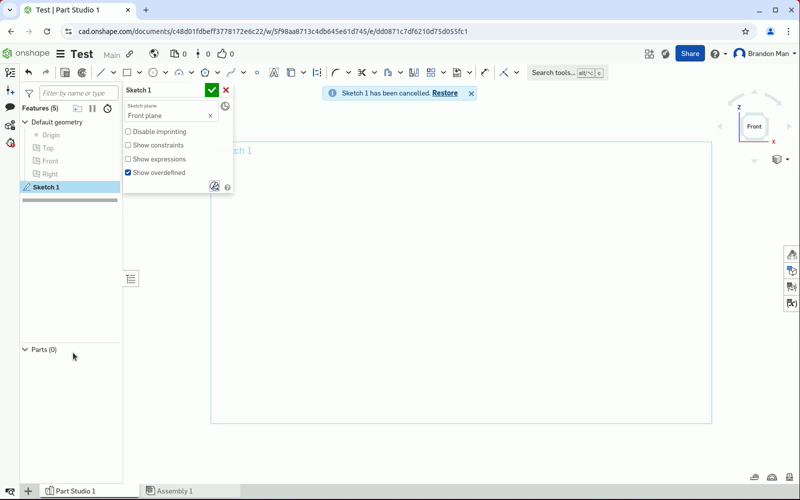
key(y)
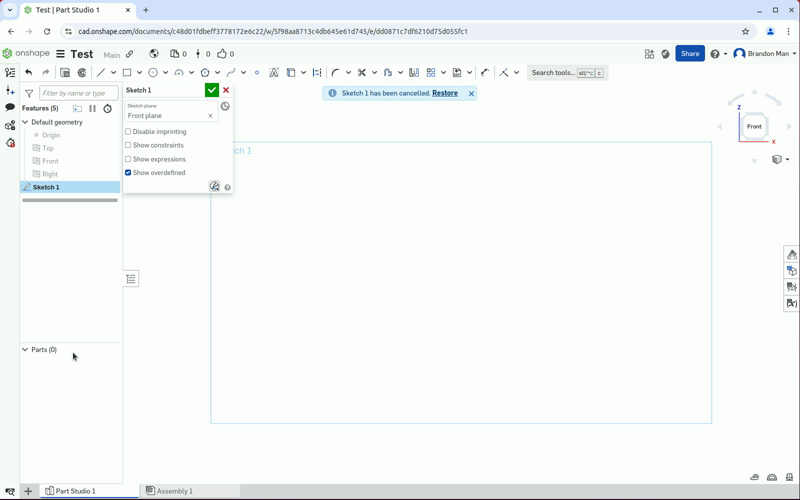
key(l)
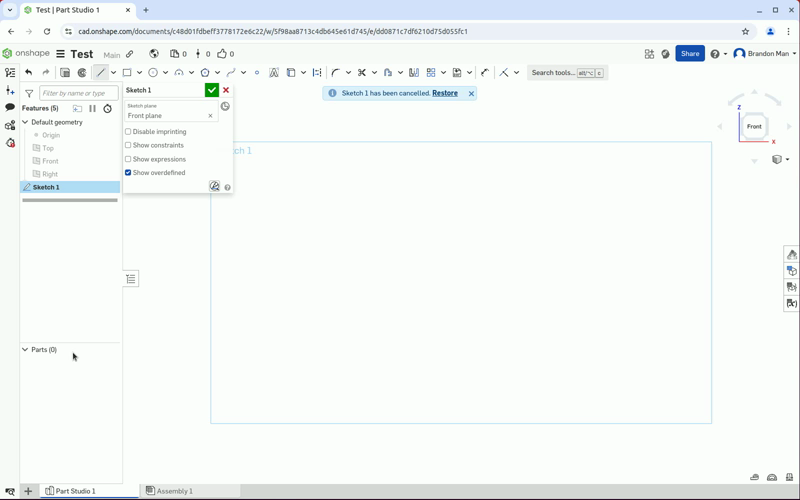
key_down(shift)
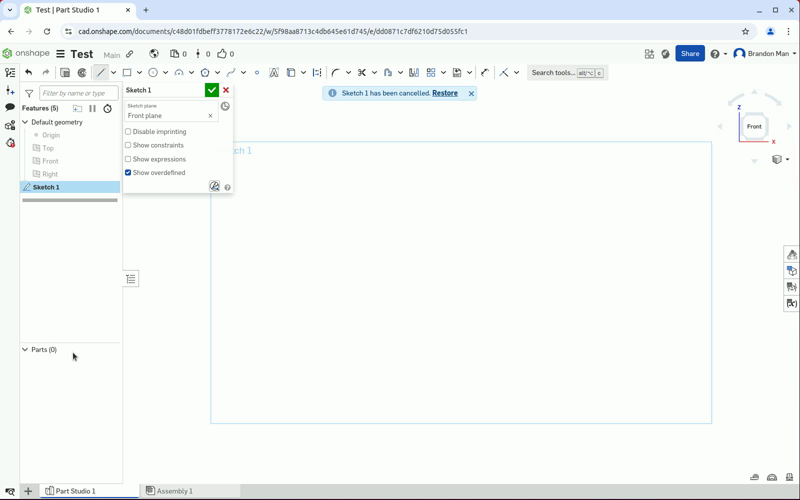
mouse_move(432, 336)
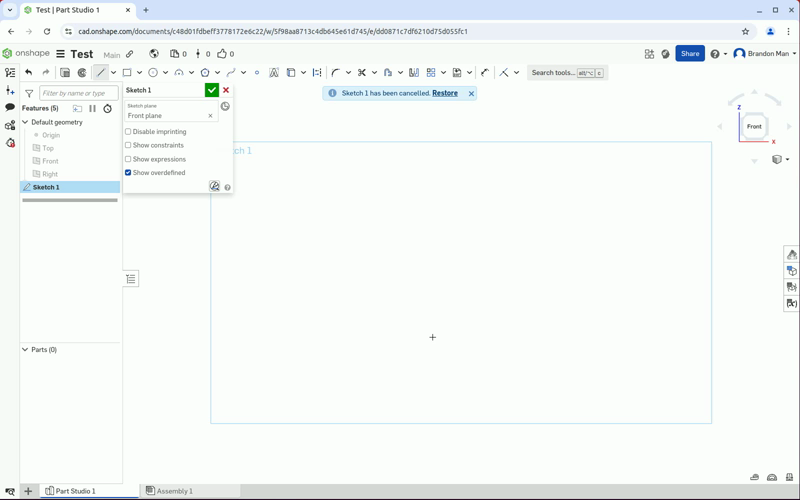
click(432, 336)
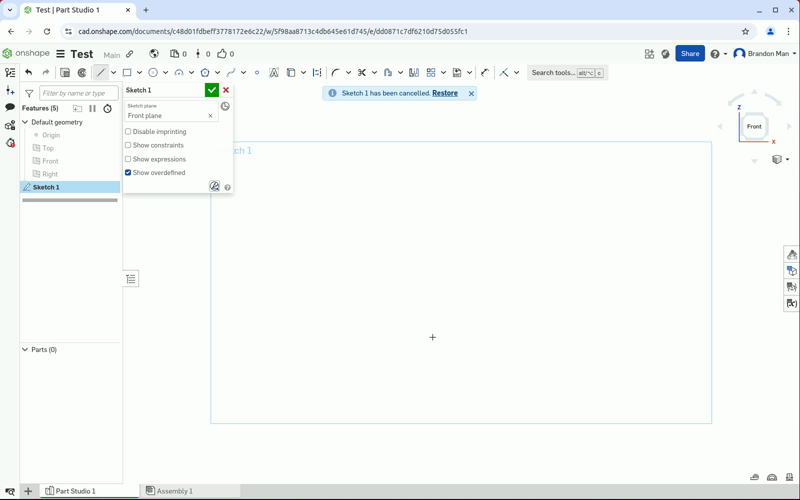
key_up(shift)
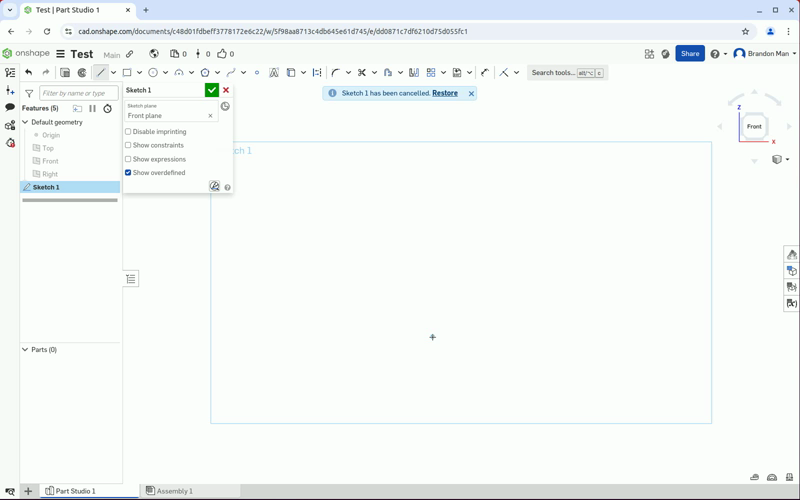
key_down(shift)
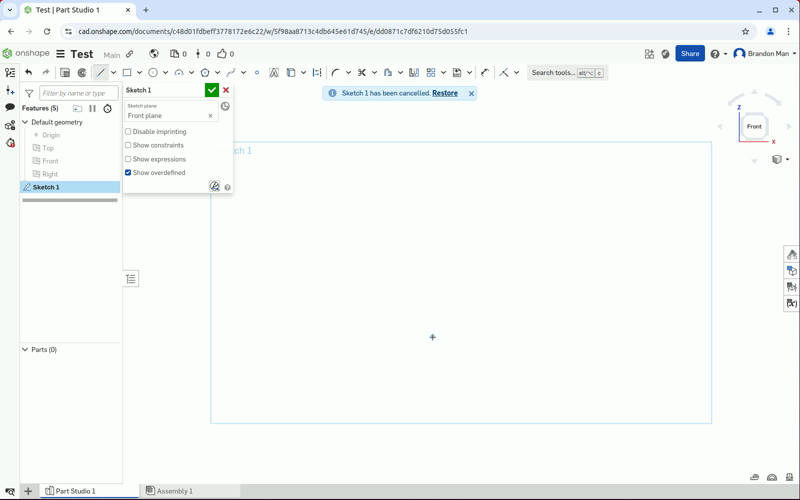
mouse_move(503, 336)
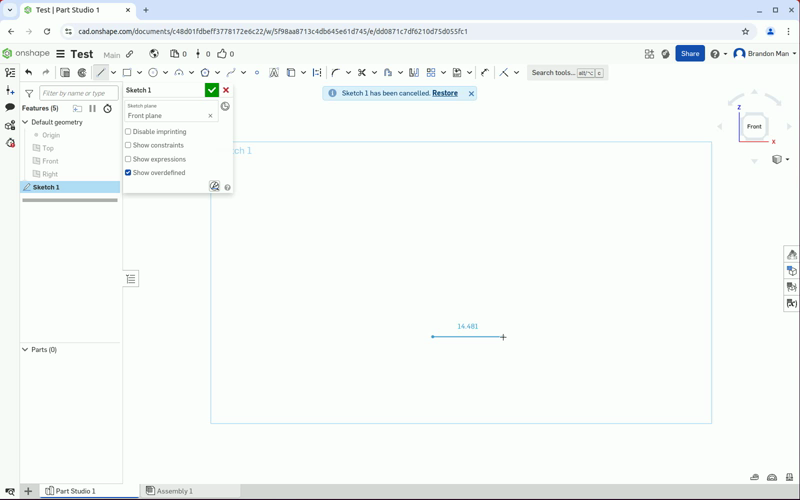
click(503, 336)
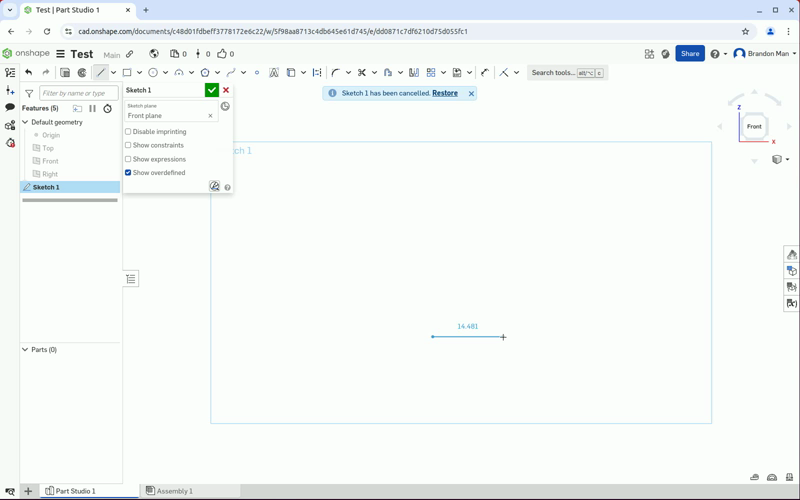
key_up(shift)
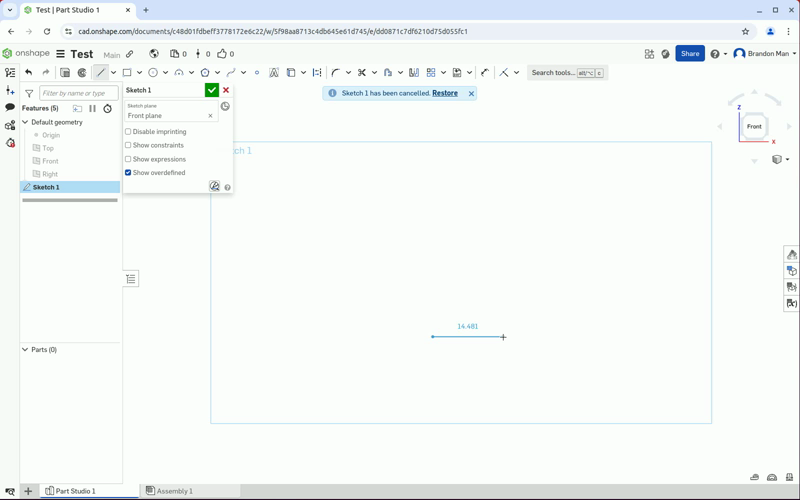
key_down(shift)
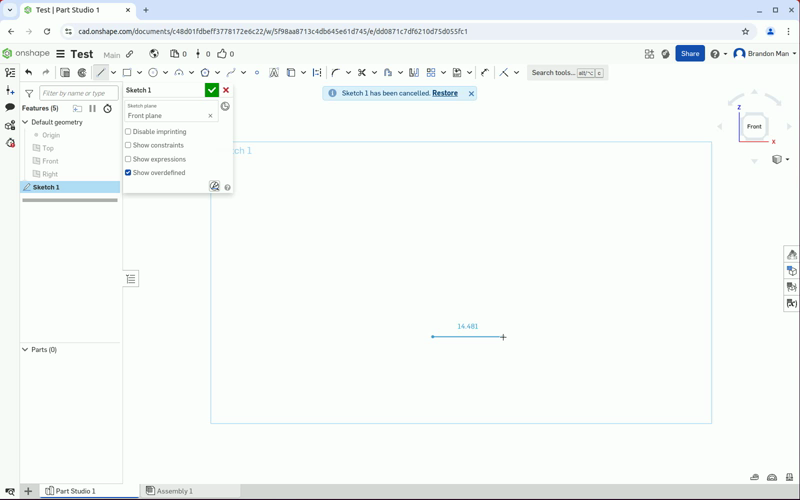
mouse_move(503, 266)
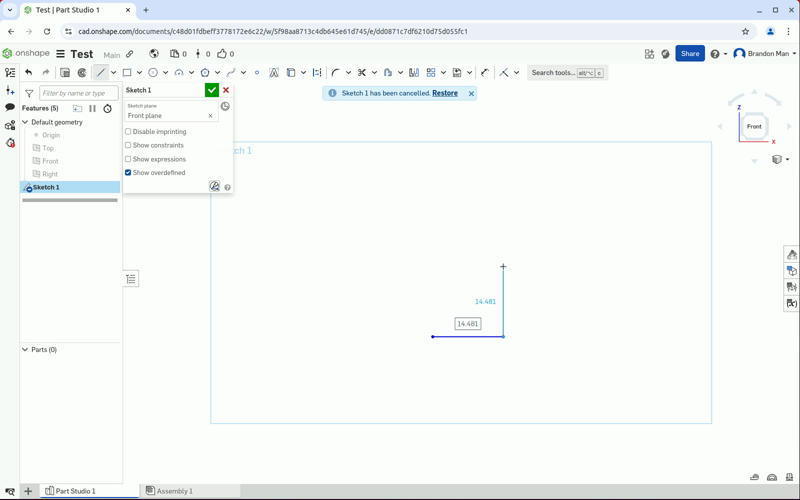
click(503, 266)
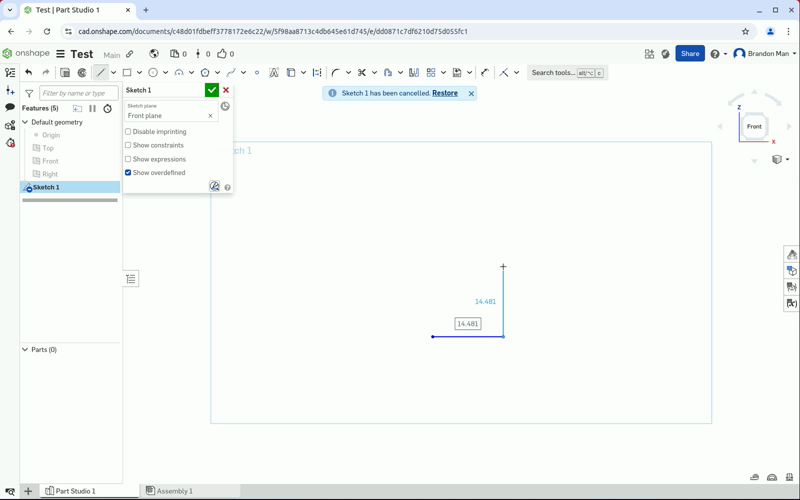
key_up(shift)
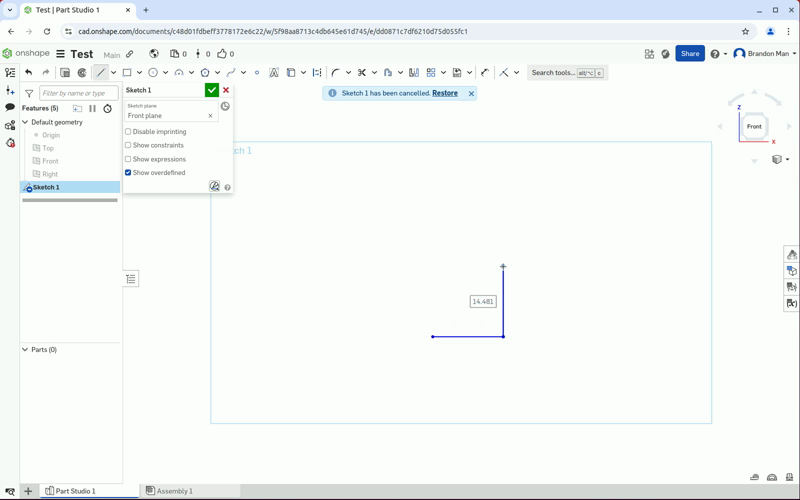
key_down(shift)
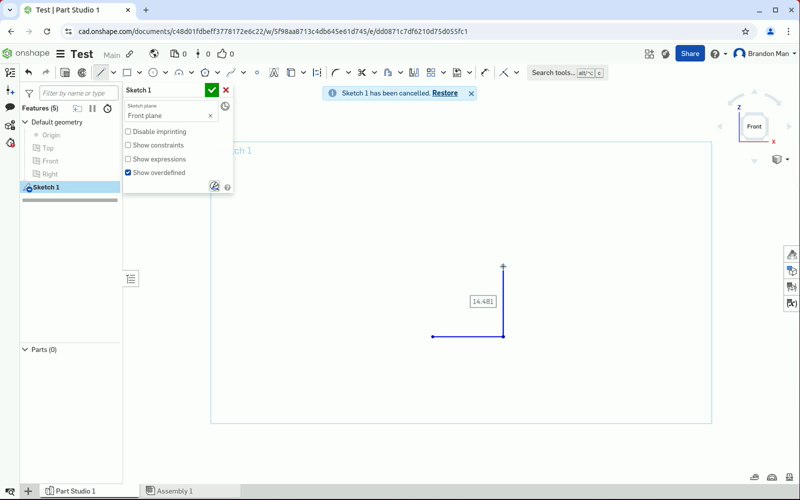
mouse_move(432, 266)
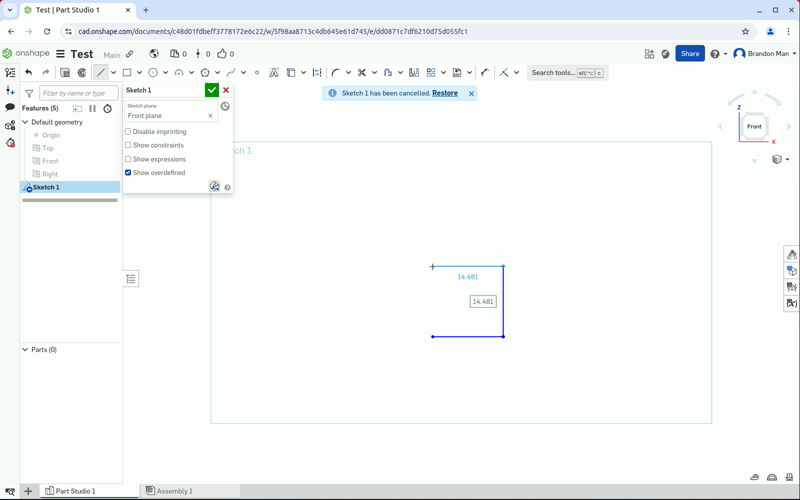
click(432, 266)
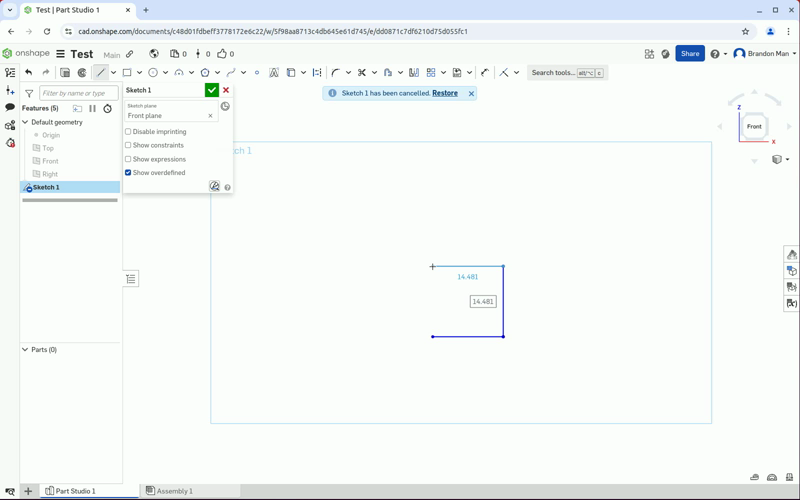
key_up(shift)
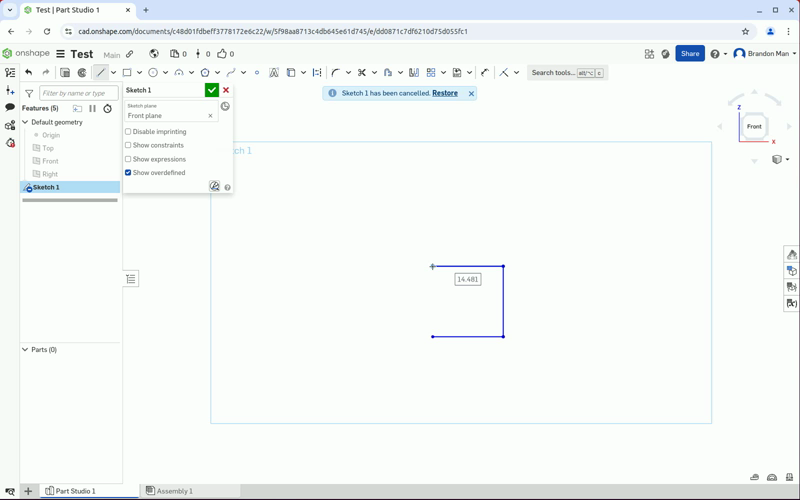
key_down(shift)
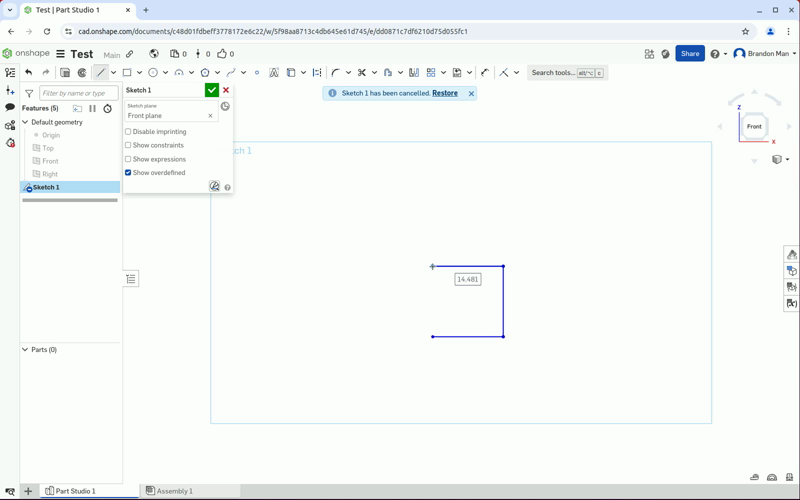
mouse_move(432, 336)
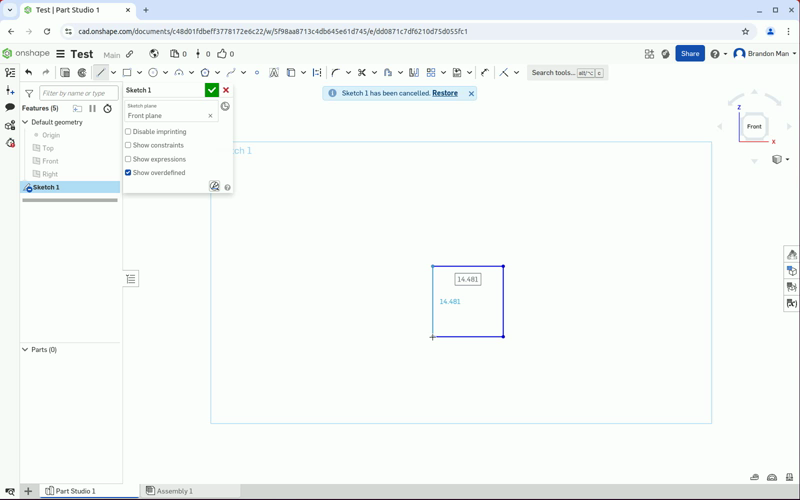
key_up(shift)
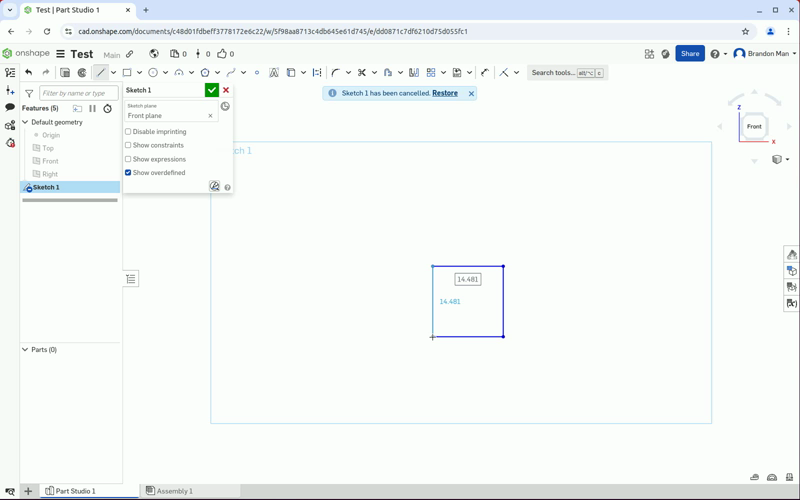
click(432, 336)
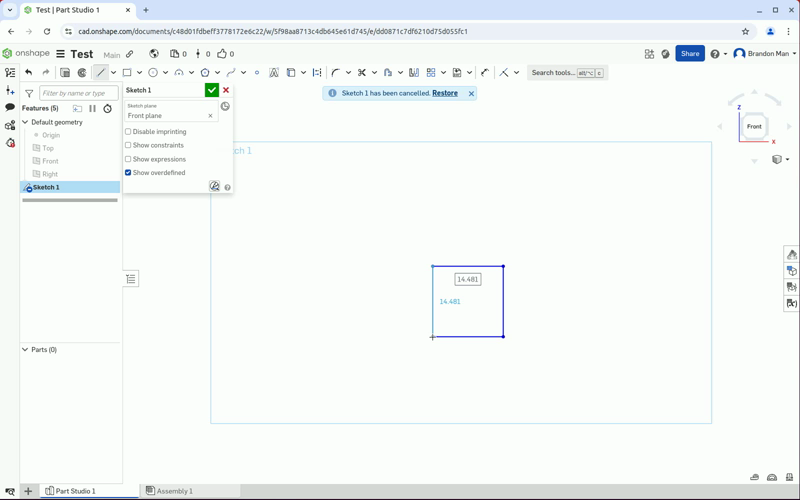
key(esc)
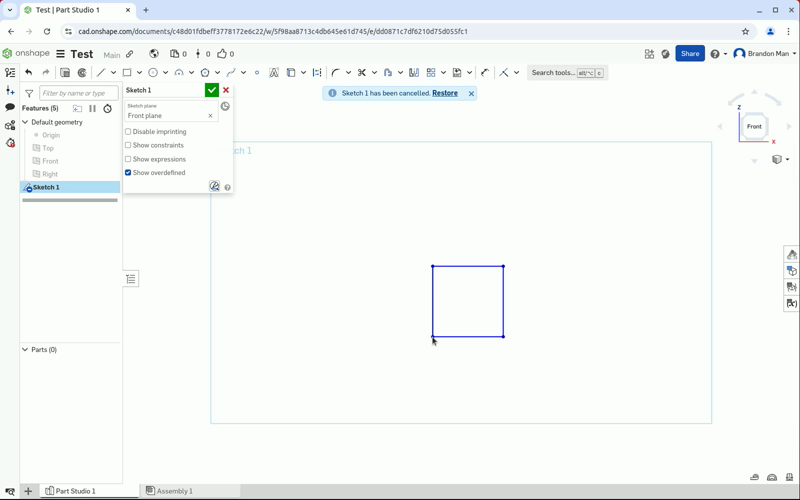
mouse_move(496, 285)
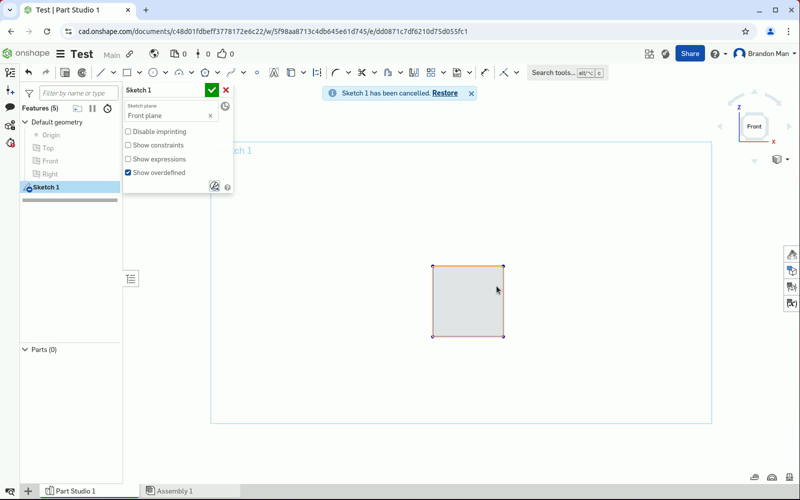
click(496, 285)
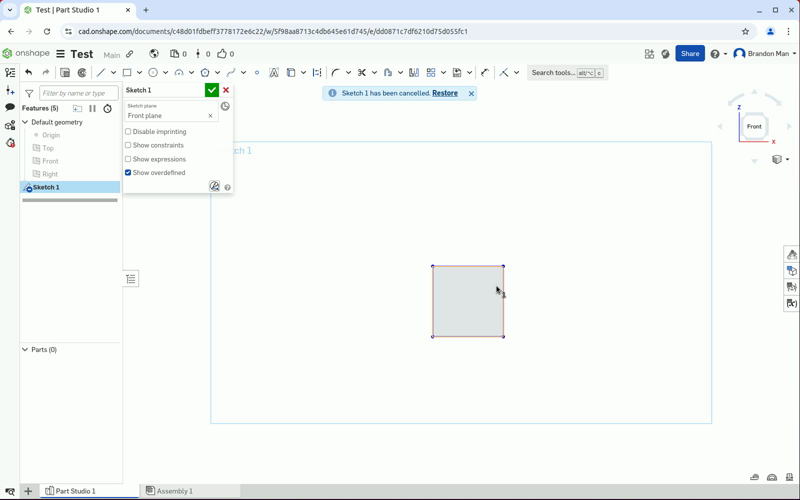
mouse_move(73, 352)
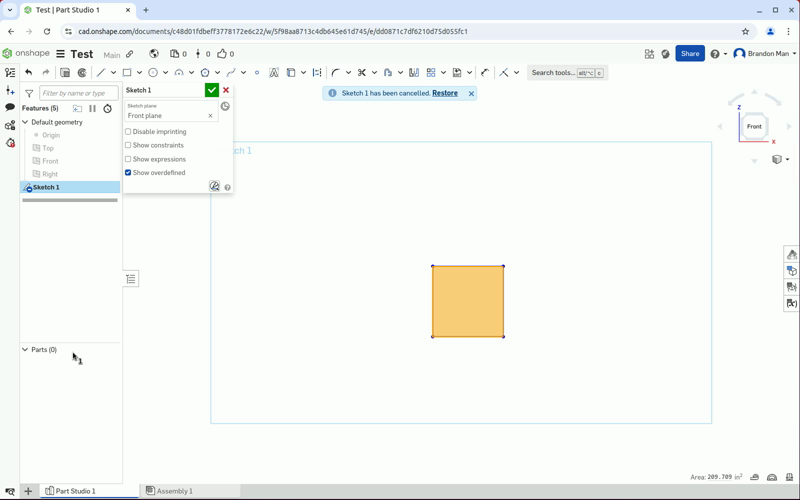
key(shift+y)
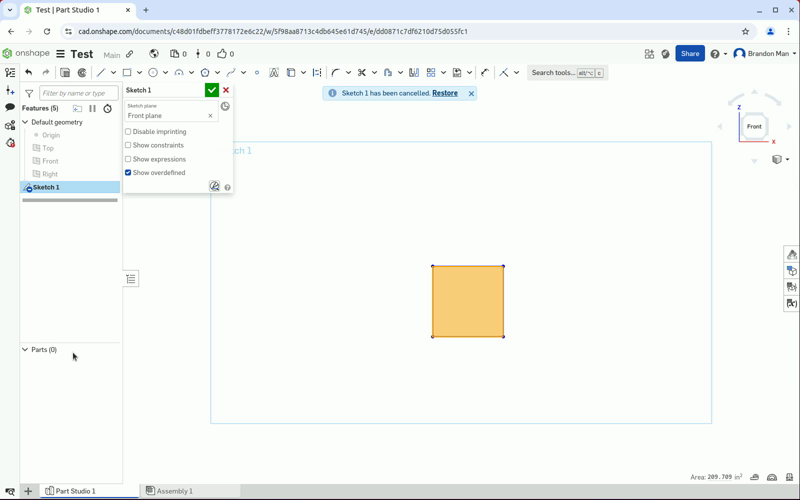
key(shift+e)
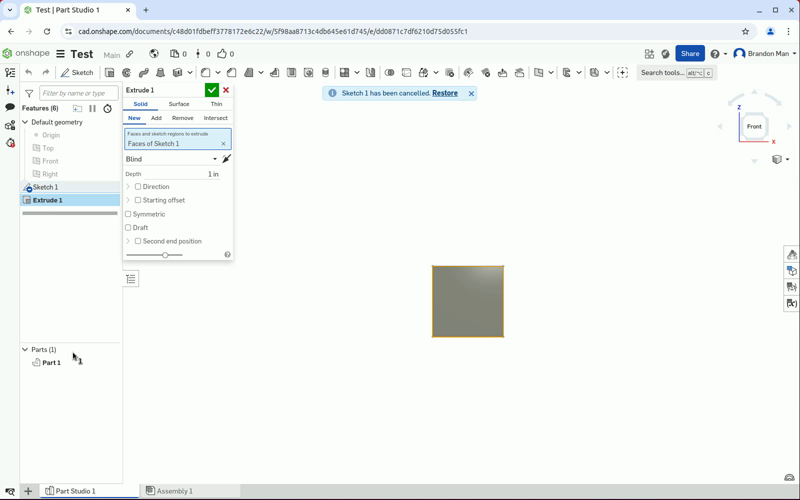
mouse_move(143, 106)
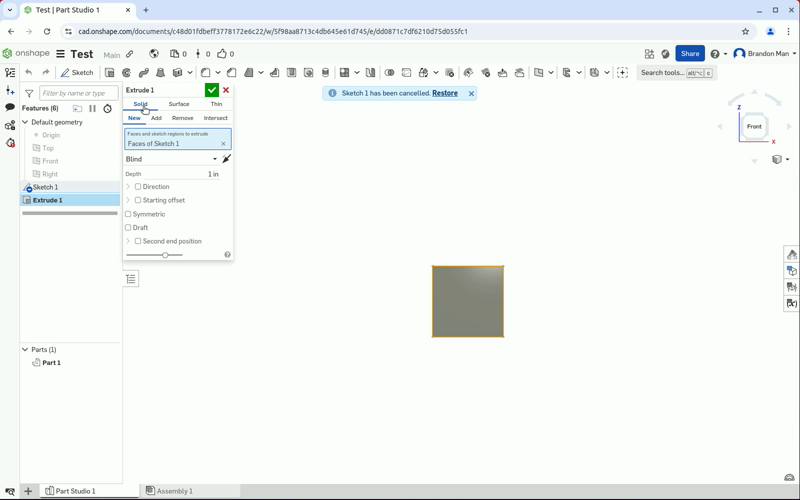
click(143, 106)
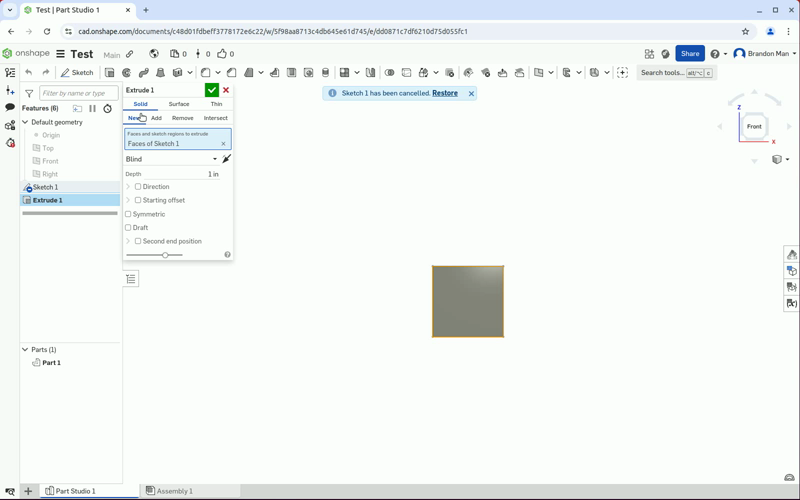
mouse_move(137, 120)
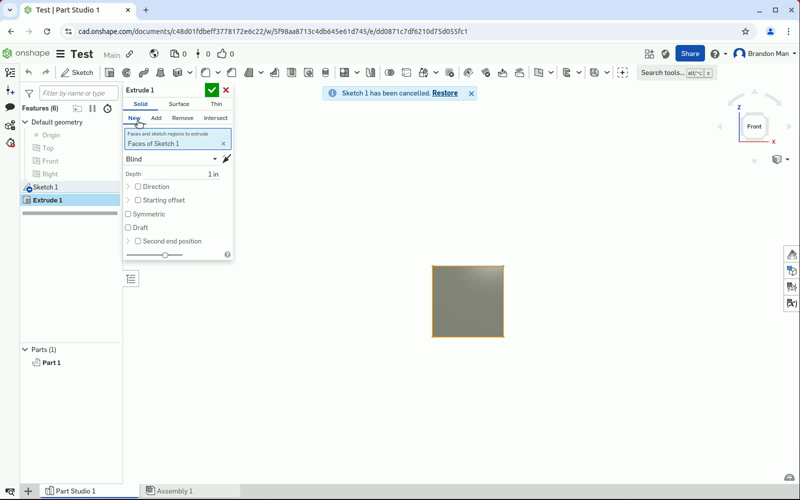
click(137, 120)
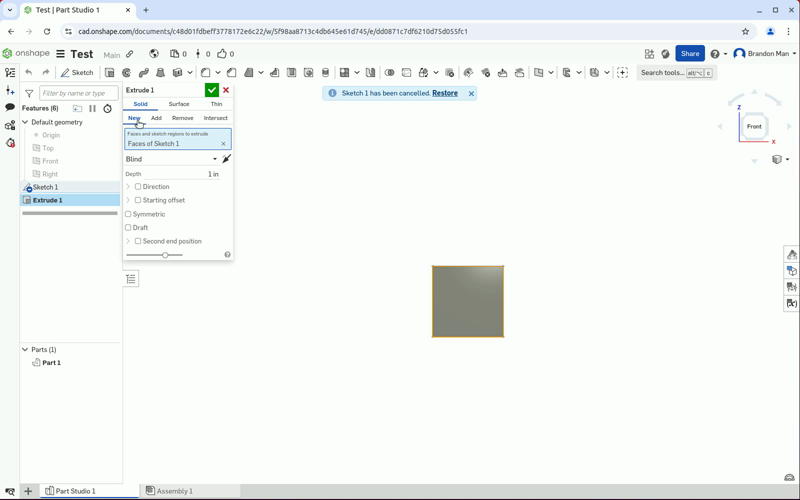
key(tab, 4)
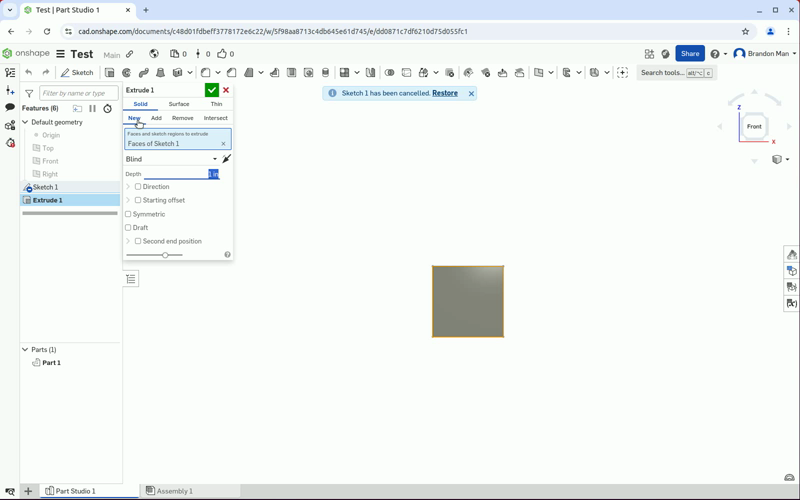
text(14.443)
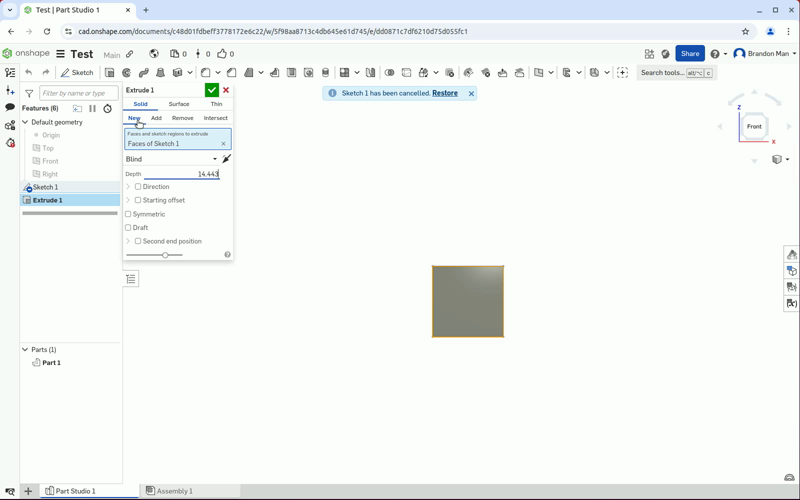
key(enter)
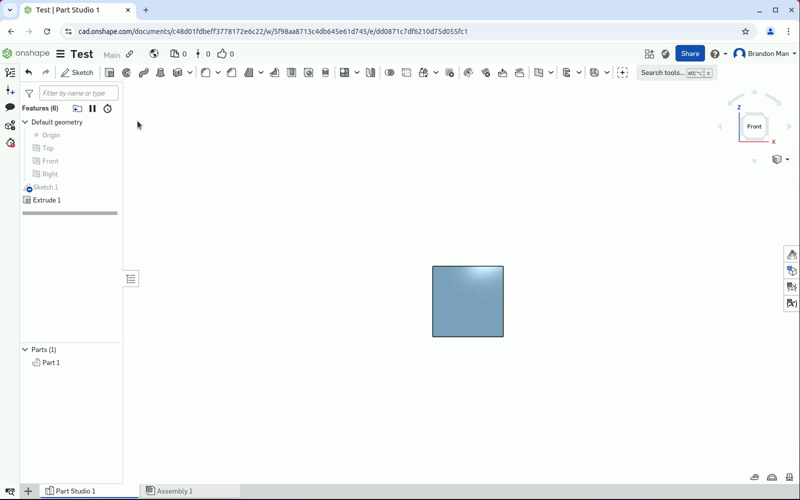
key(shift+h)
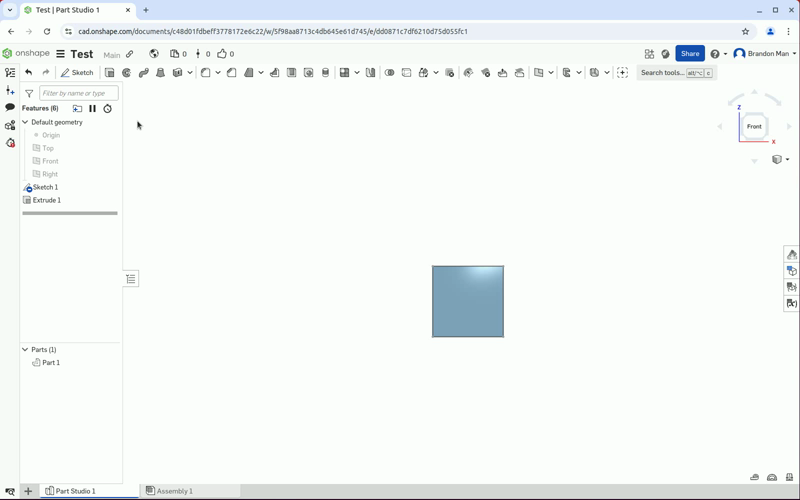
key(shift+h)
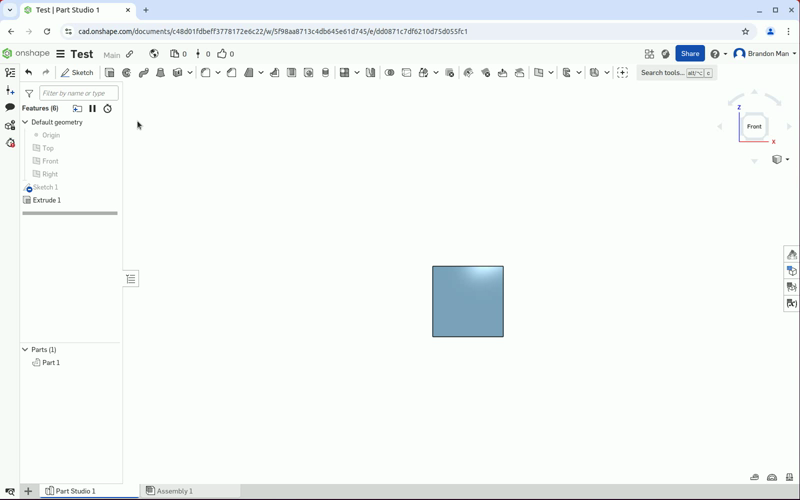
mouse_move(73, 189)
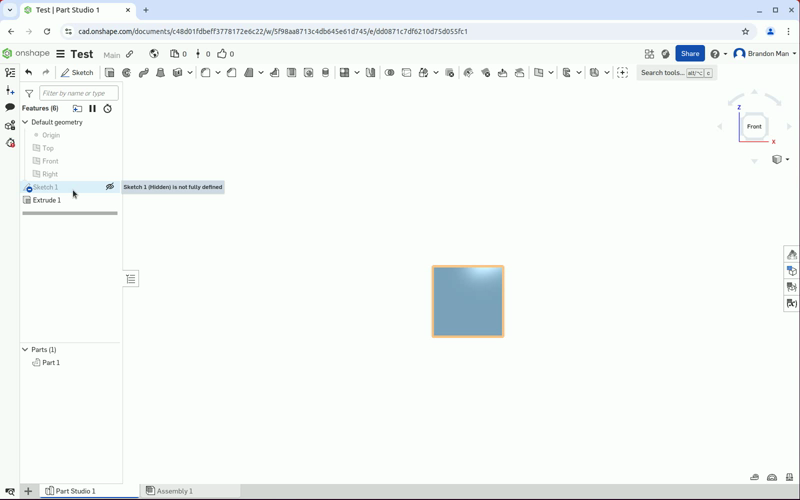
click(73, 189)
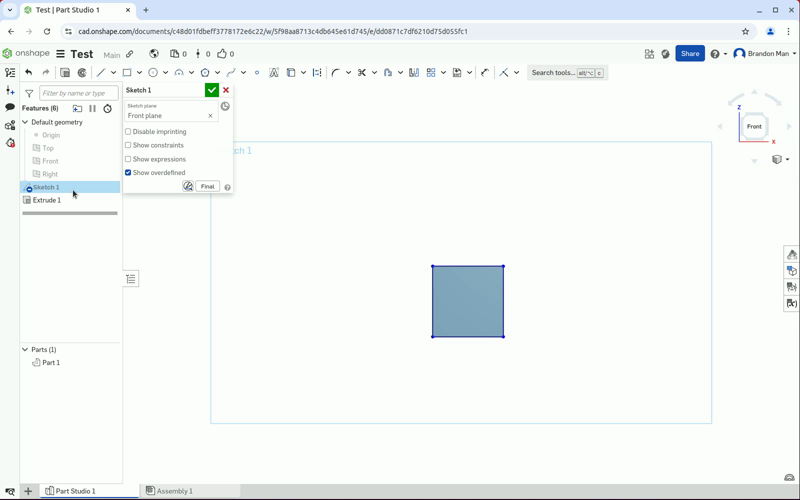
mouse_move(229, 92)
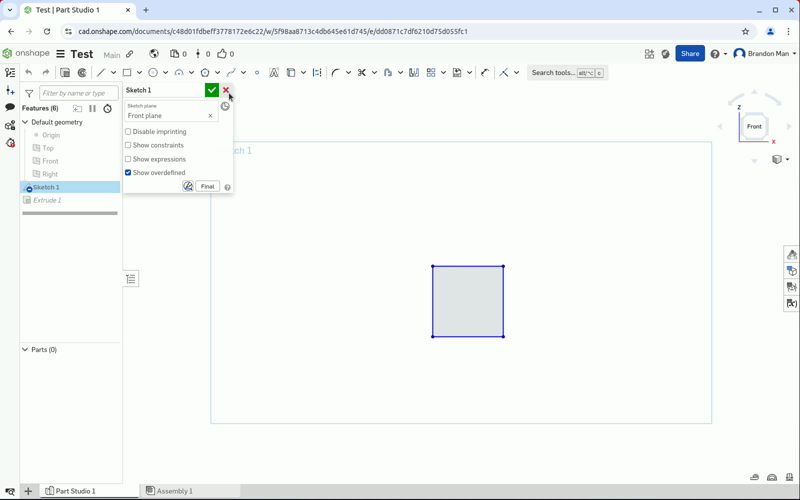
click(229, 92)
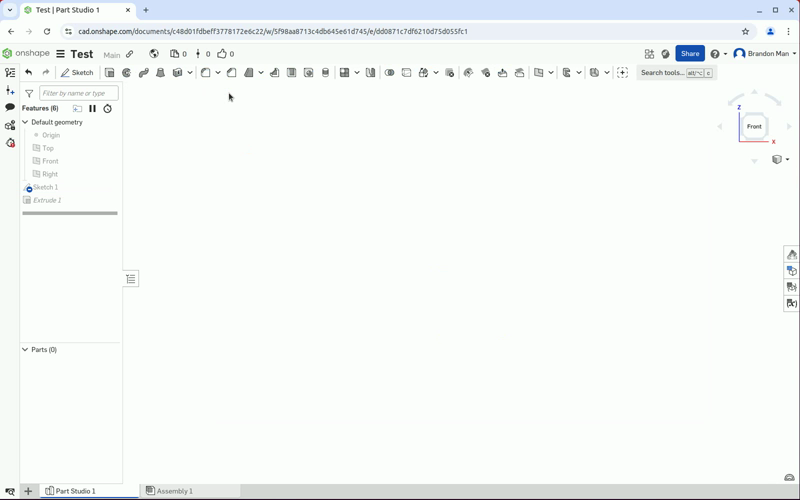
mouse_move(73, 352)
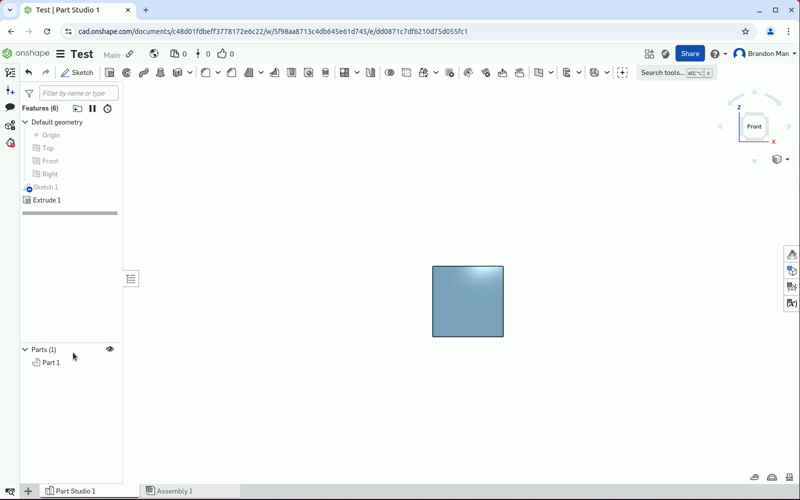
key(y)
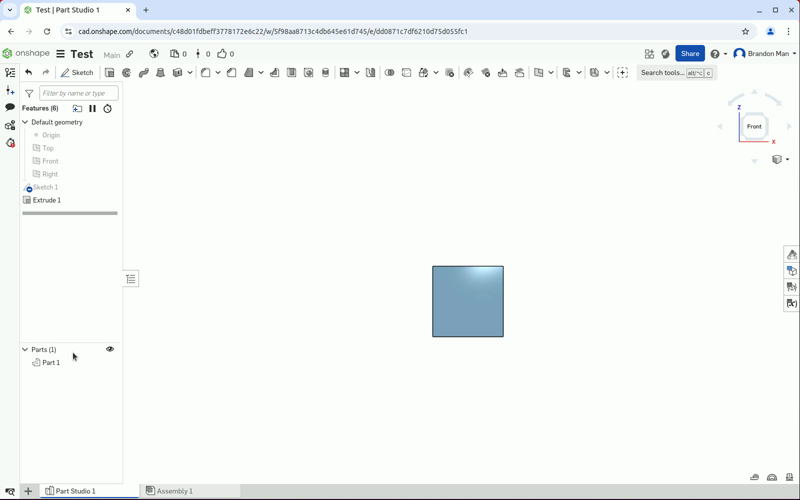
key(shift+p)
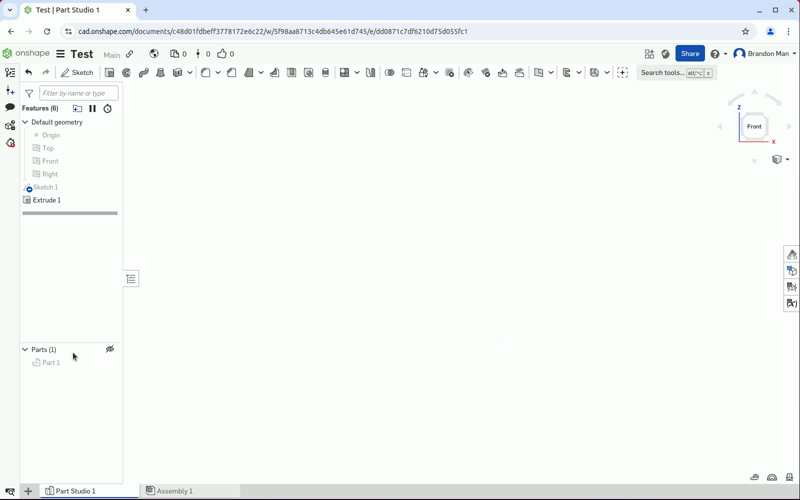
key(space)
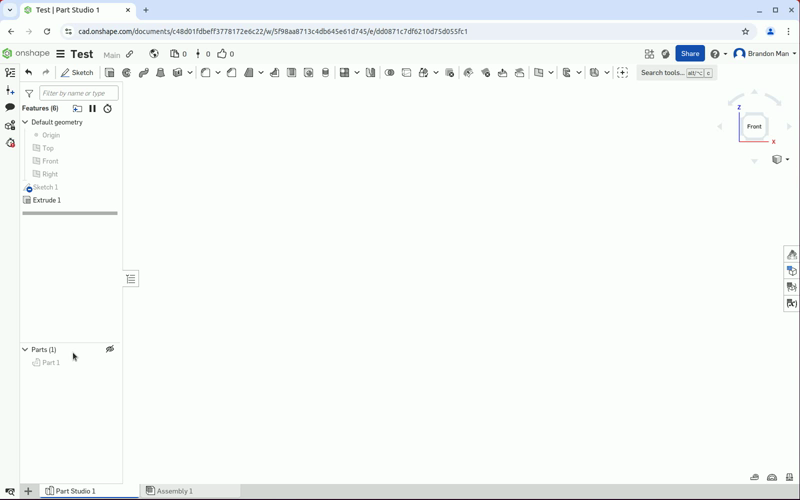
key_down(shift)
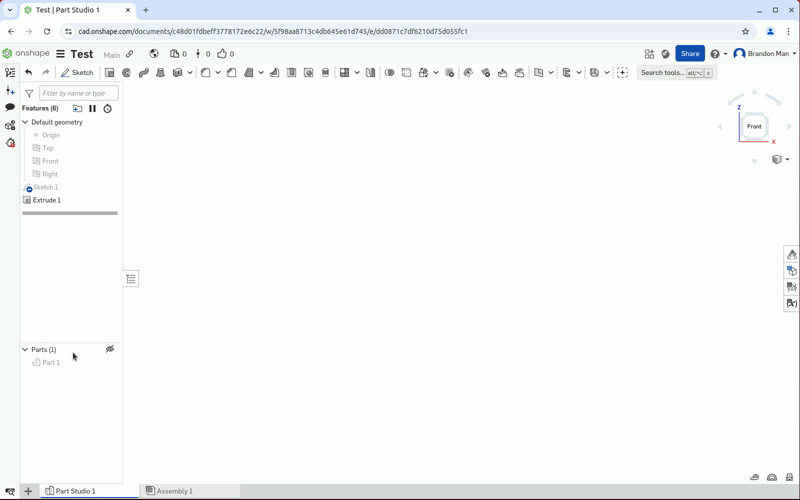
key(left)
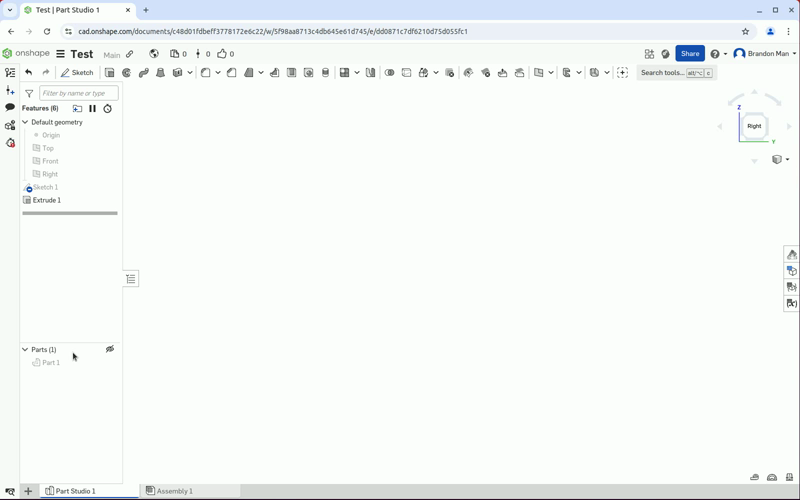
key_up(shift)
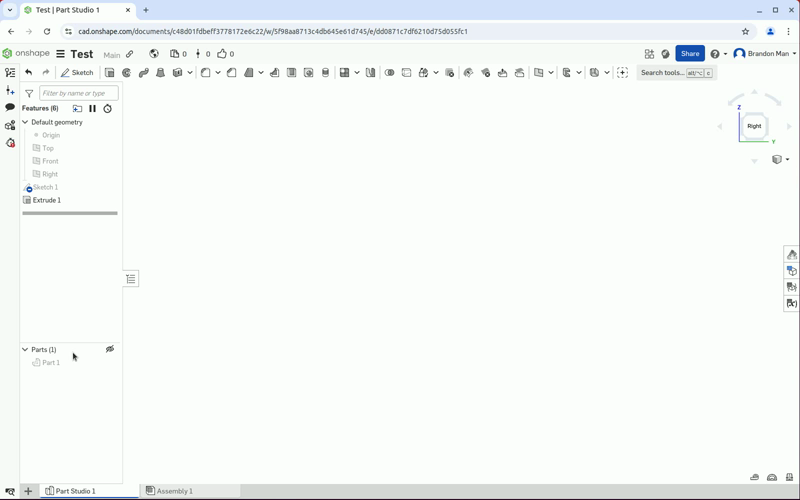
mouse_move(73, 352)
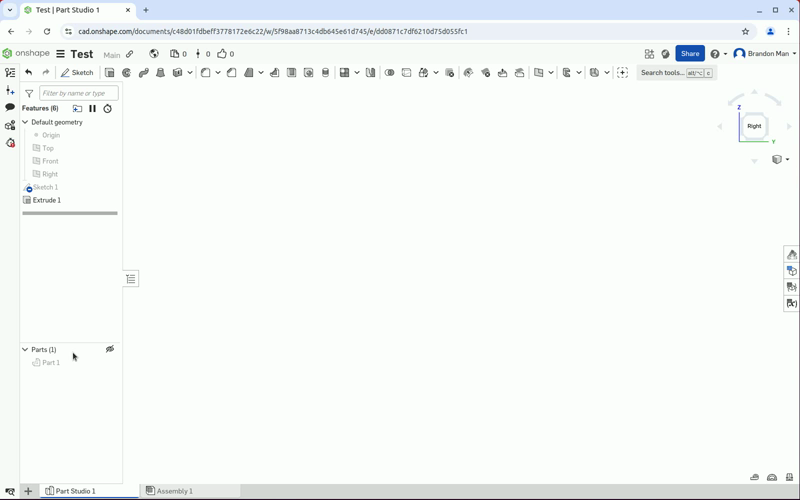
key(shift+y)
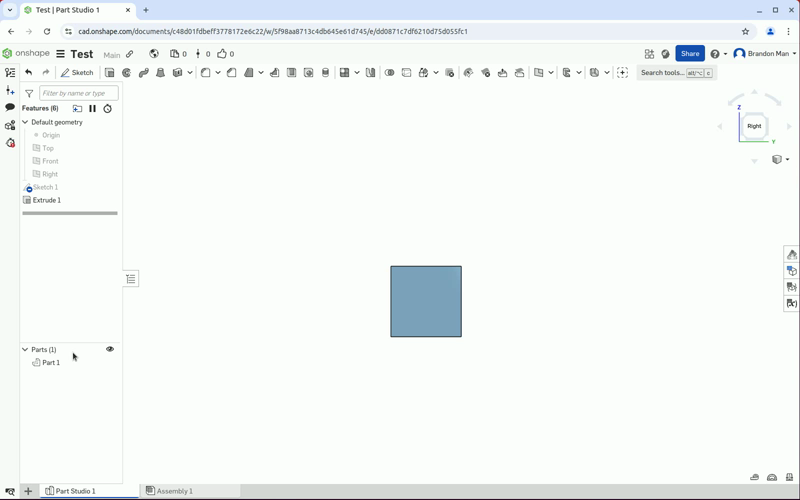
mouse_move(541, 75)
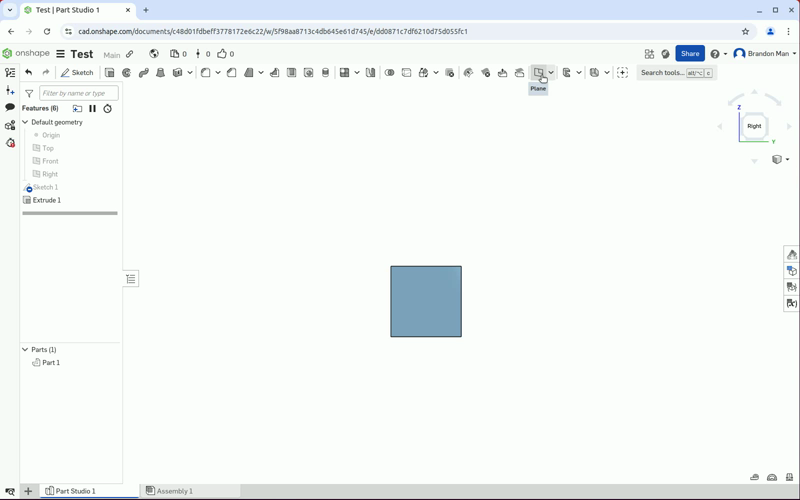
click(541, 75)
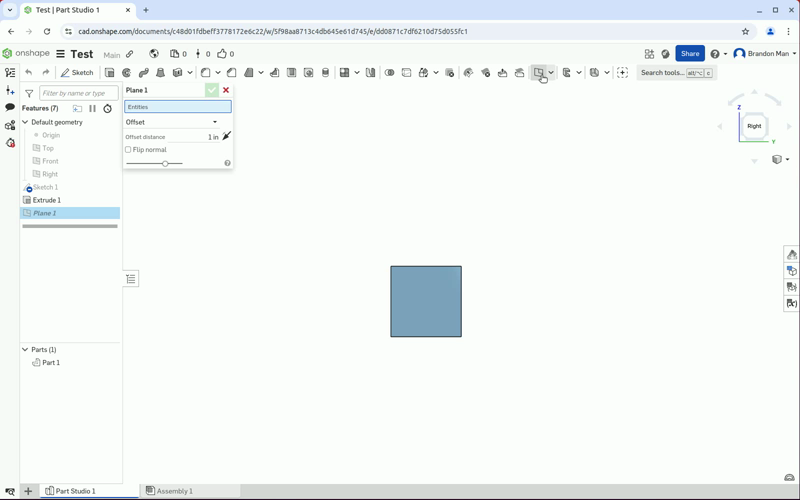
mouse_move(73, 176)
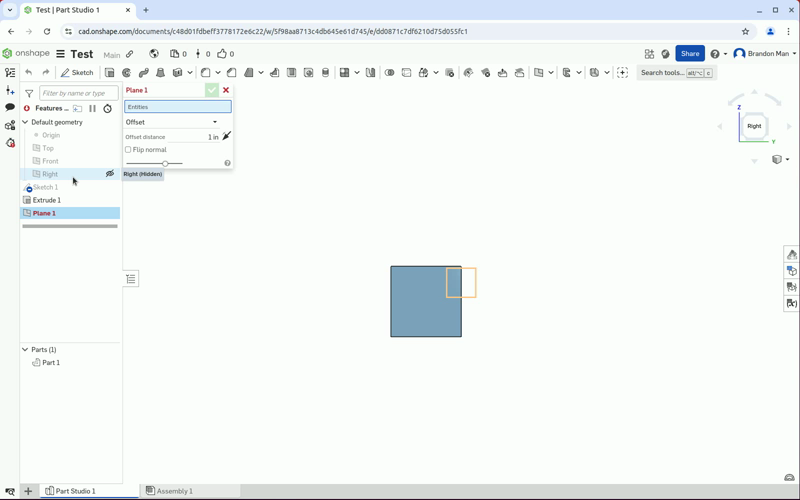
click(73, 176)
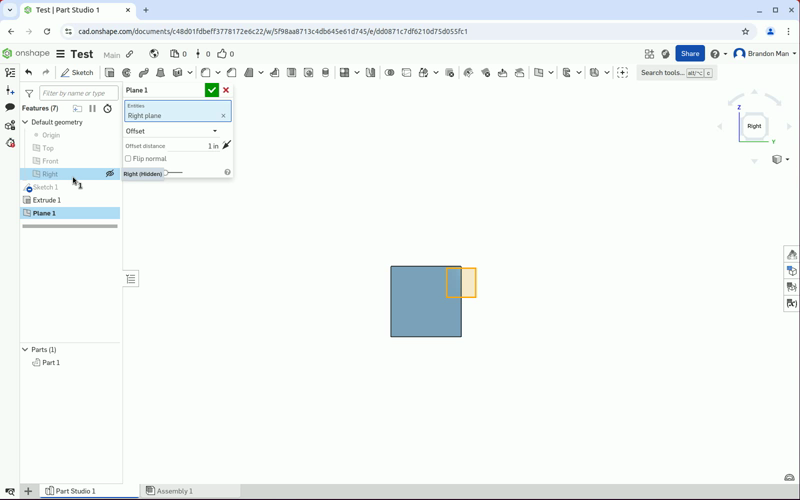
key(tab, 2)
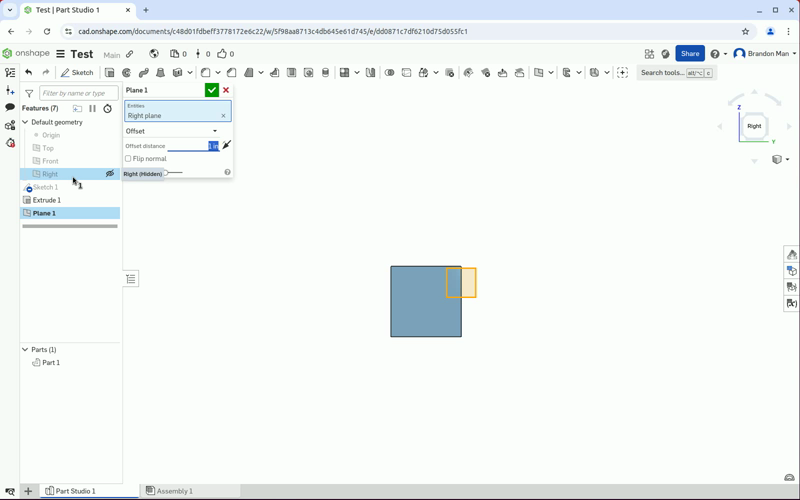
text(8.658)
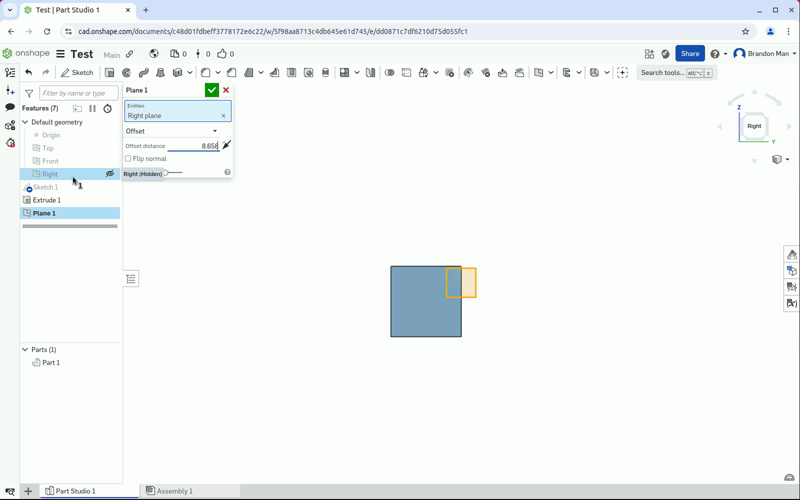
key(enter, 2)
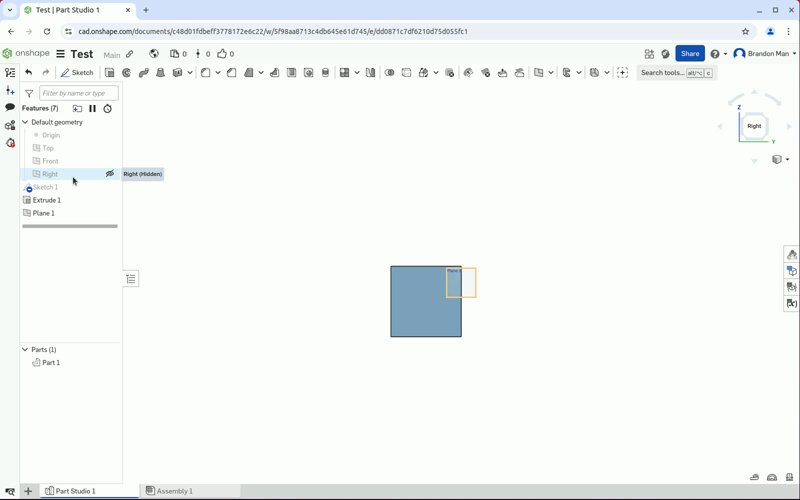
key(shift+s)
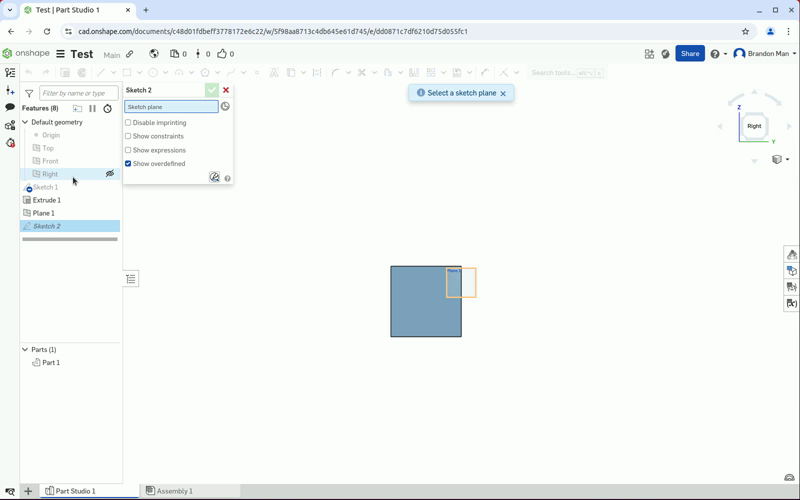
mouse_move(73, 215)
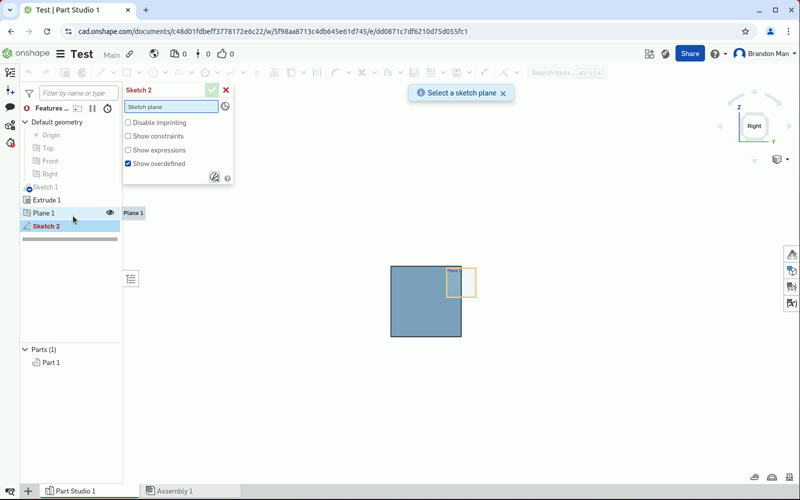
click(73, 215)
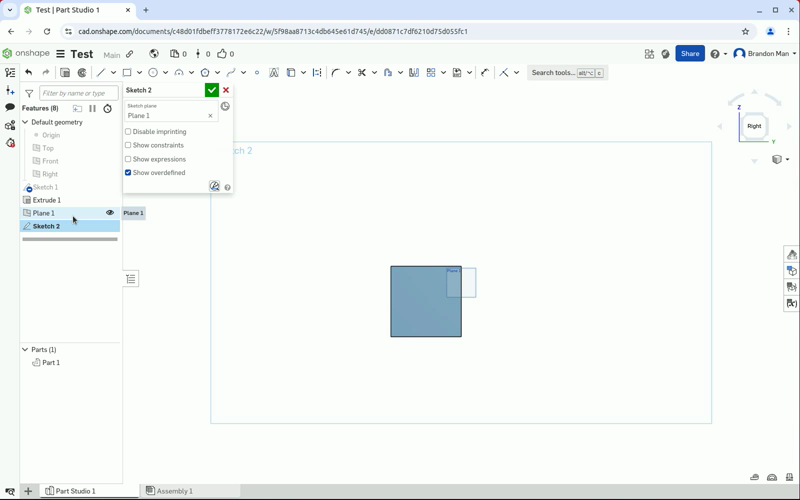
mouse_move(73, 352)
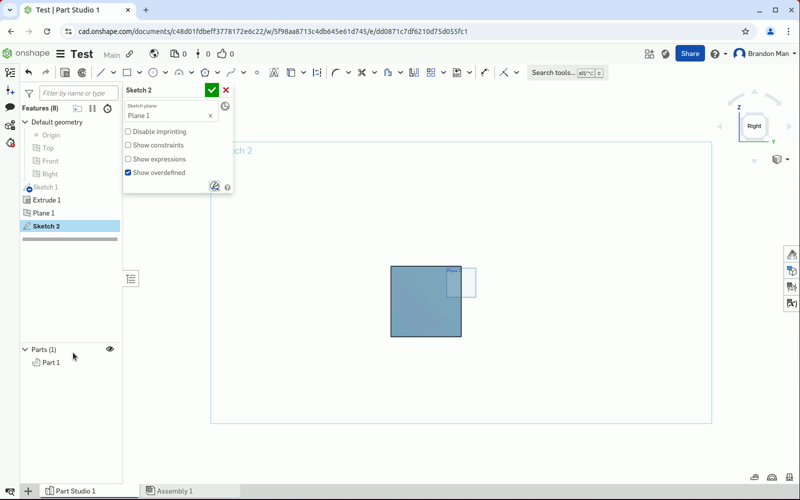
key(y)
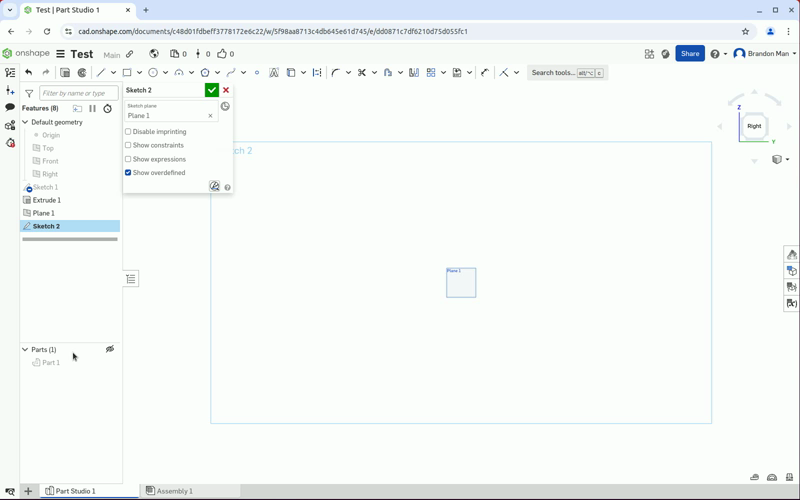
key(l)
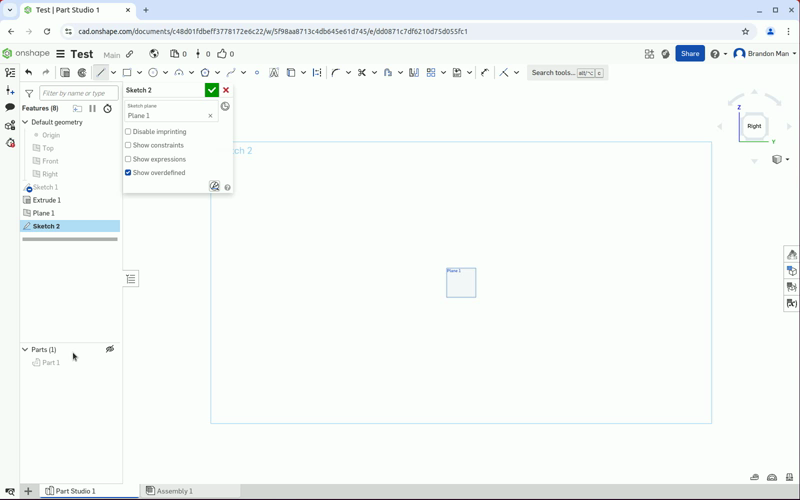
key_down(shift)
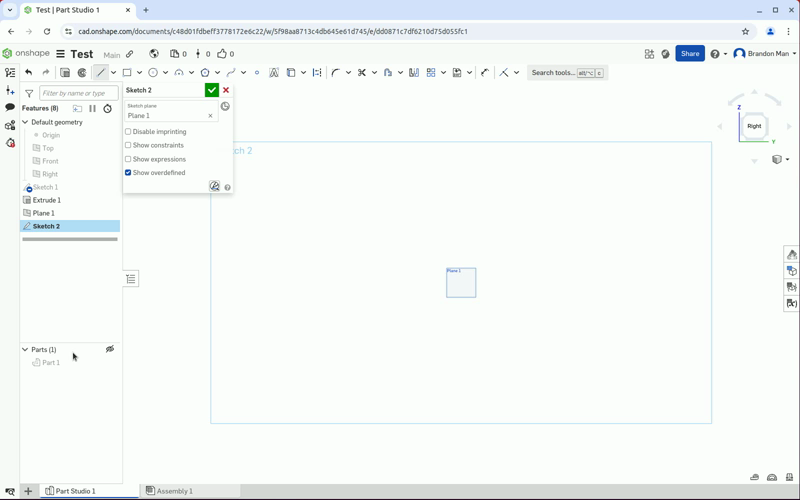
mouse_move(413, 336)
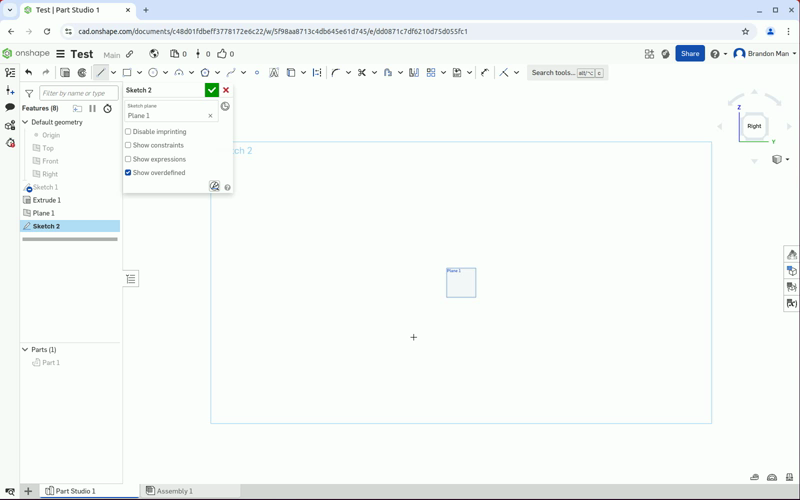
click(413, 336)
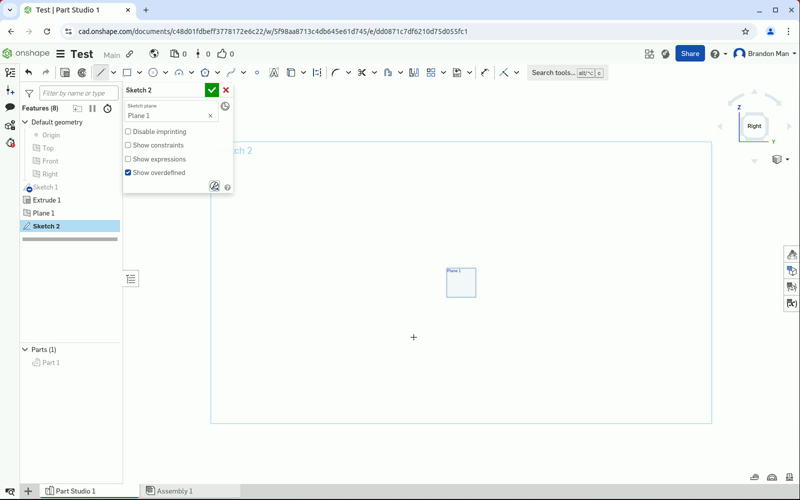
key_up(shift)
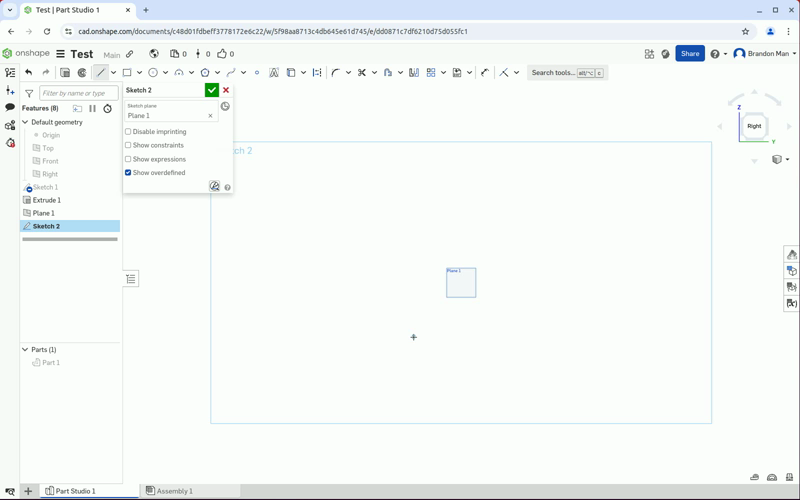
key_down(shift)
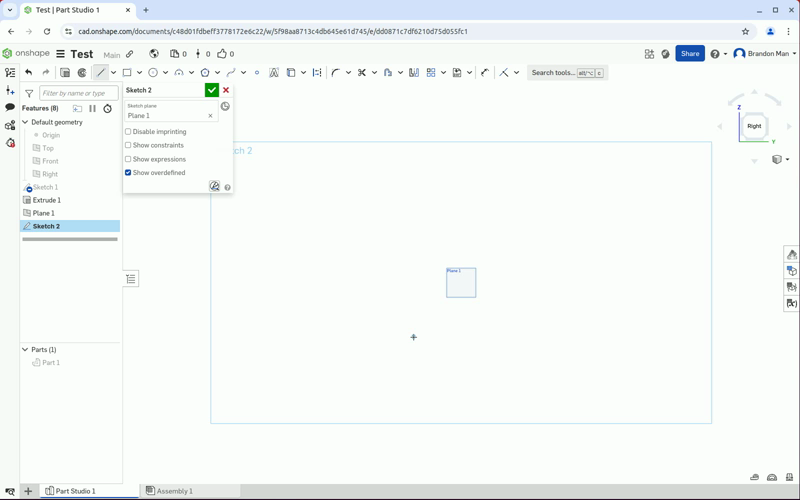
mouse_move(444, 336)
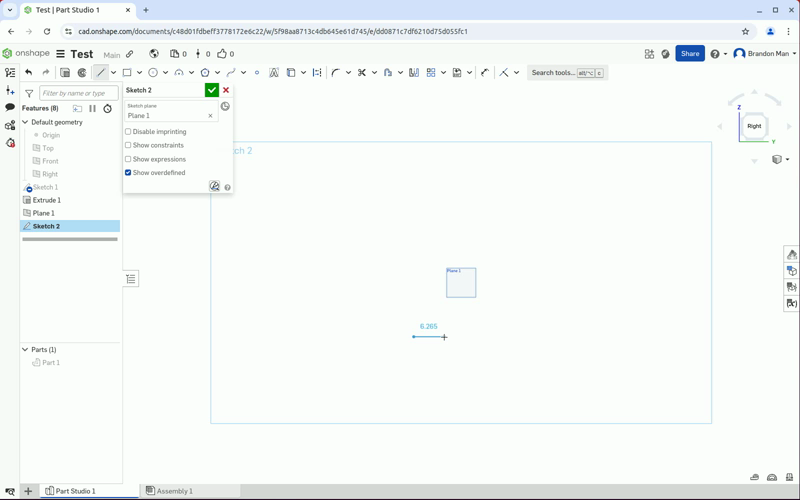
mouse_move(461, 336)
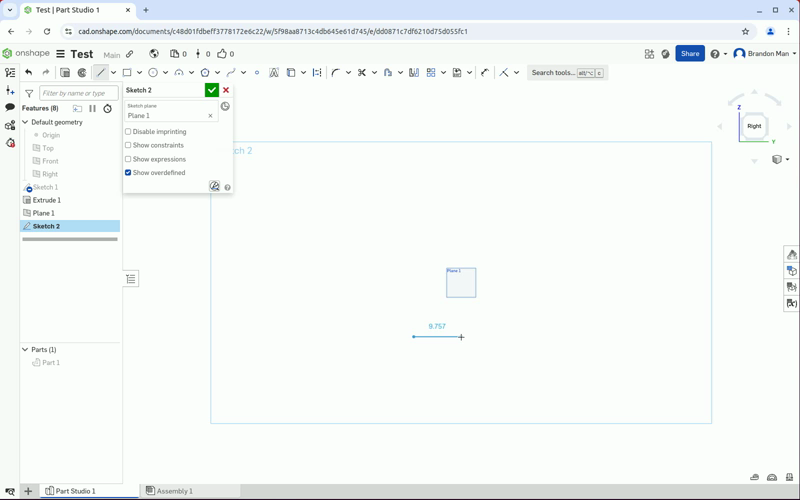
click(461, 336)
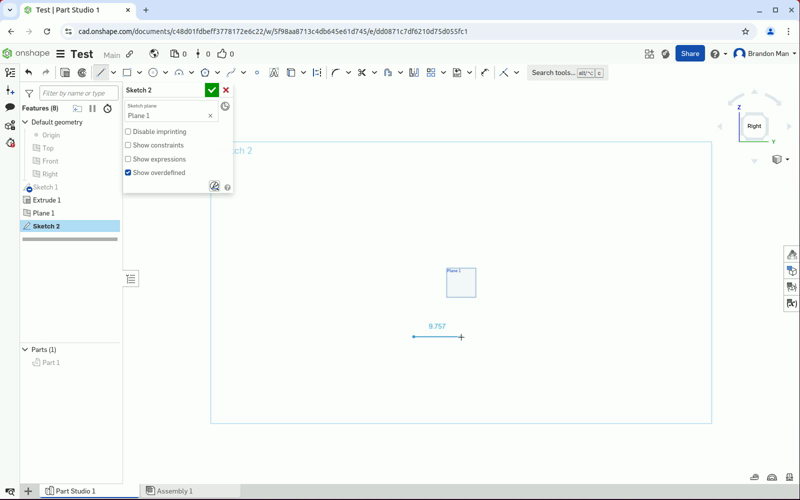
key_up(shift)
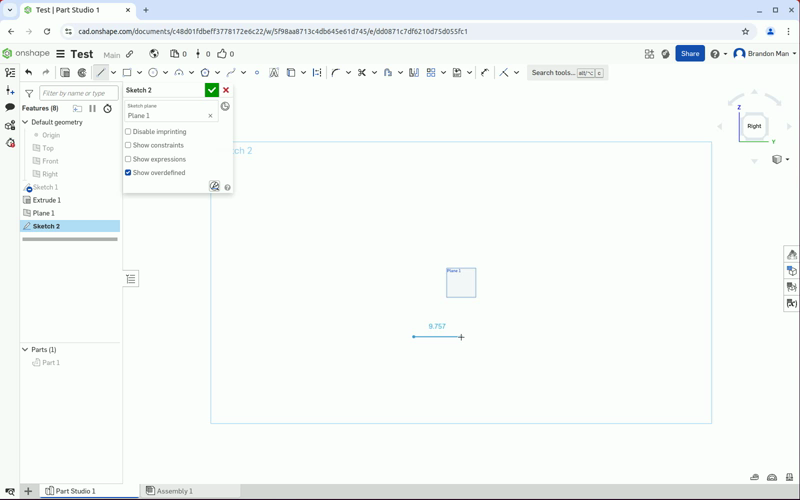
key_down(shift)
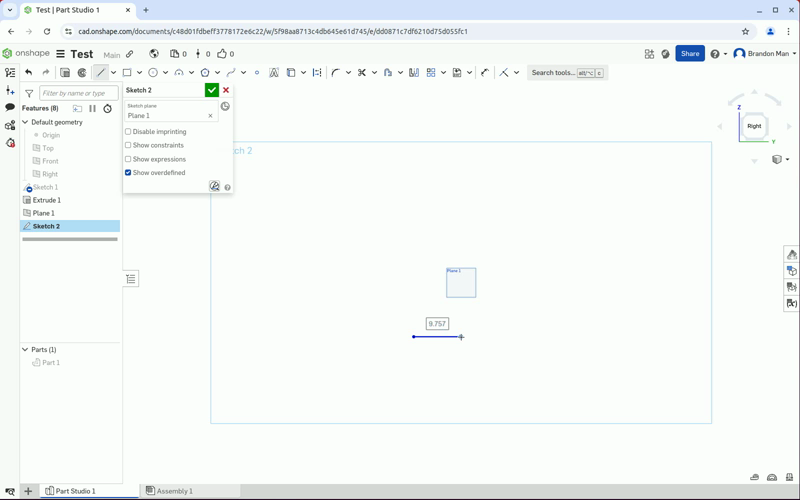
mouse_move(491, 336)
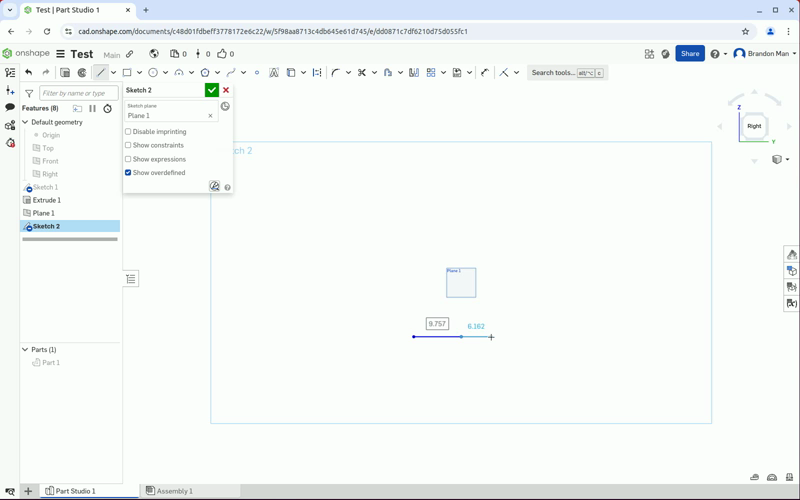
mouse_move(461, 289)
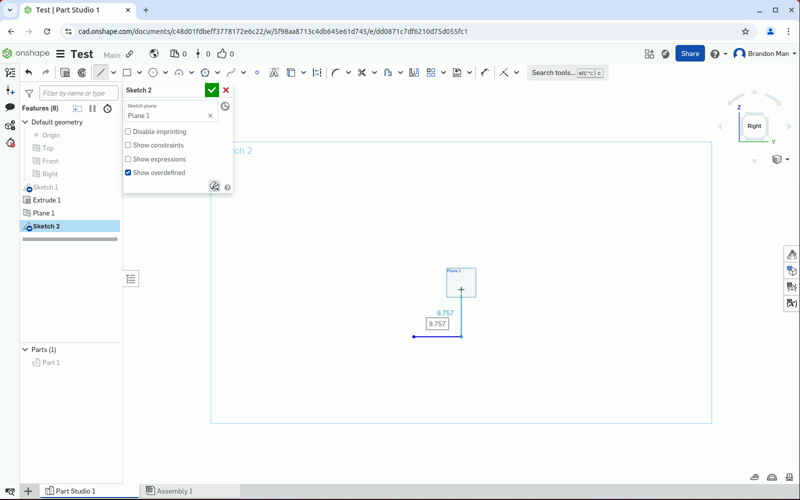
click(461, 289)
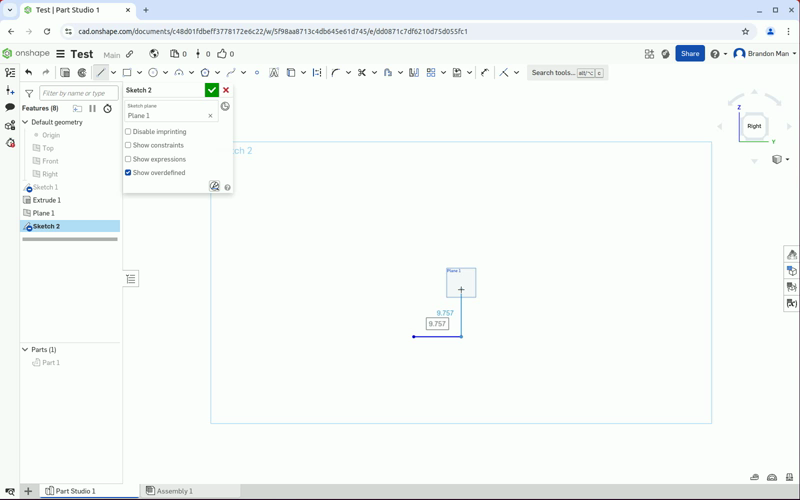
key_up(shift)
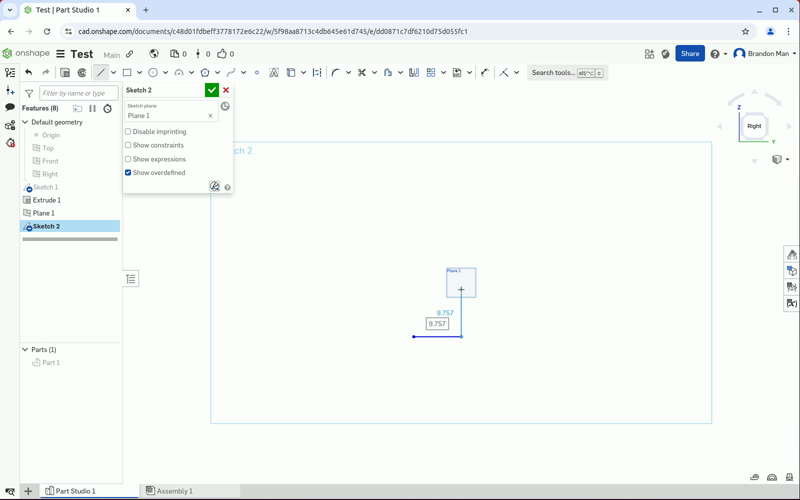
key_down(shift)
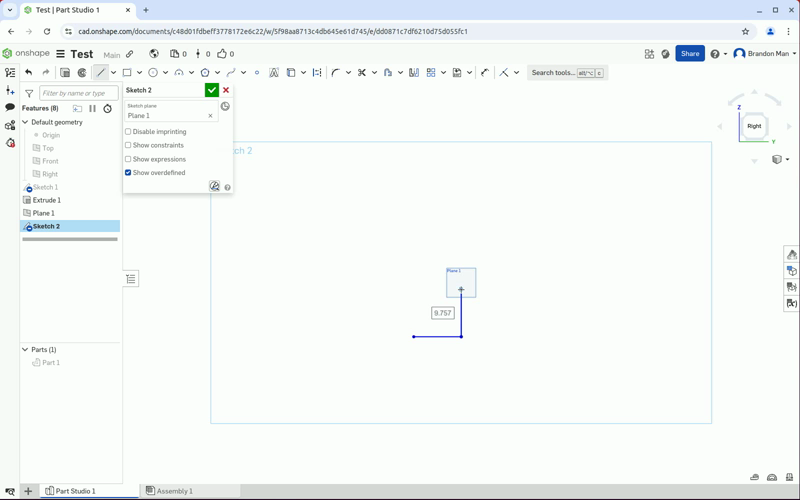
mouse_move(413, 336)
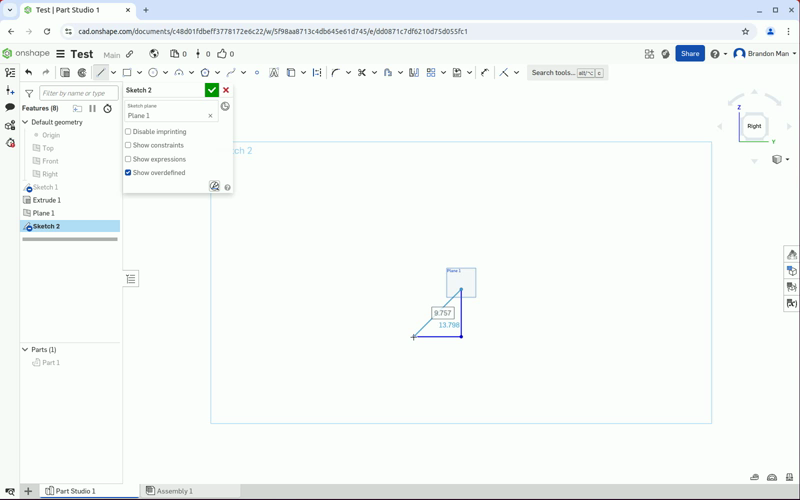
key_up(shift)
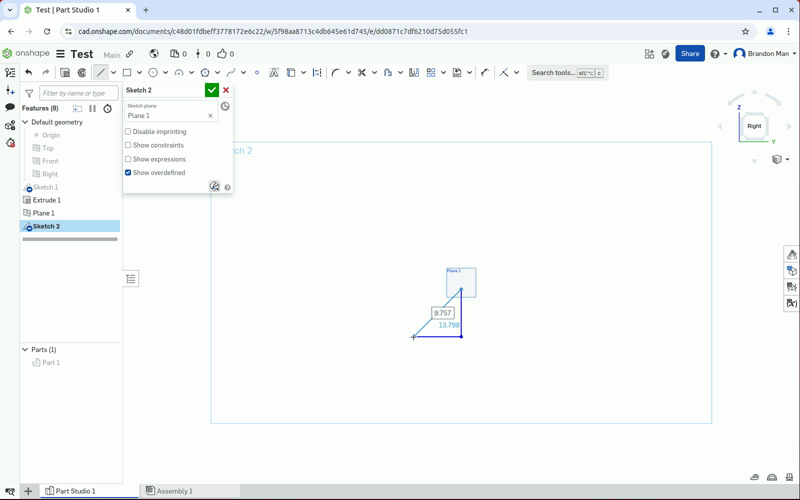
click(413, 336)
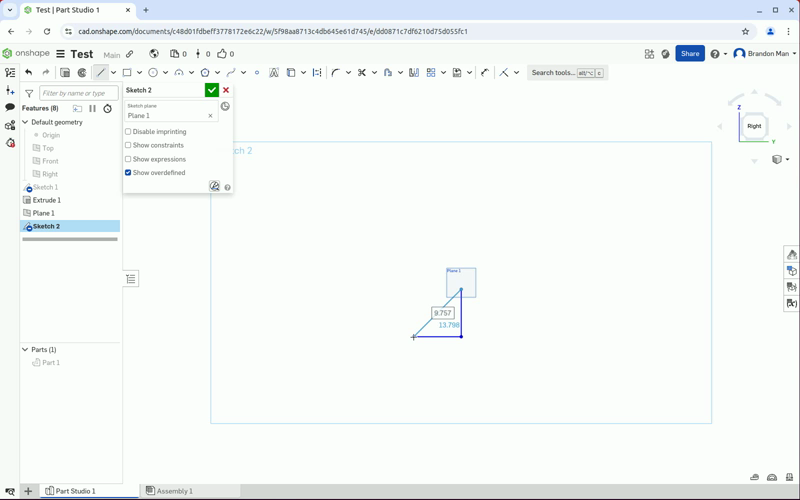
key(esc)
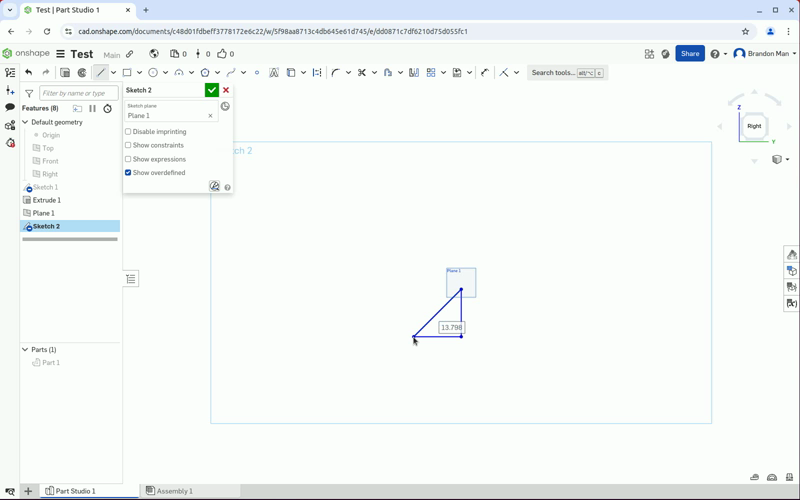
mouse_move(455, 304)
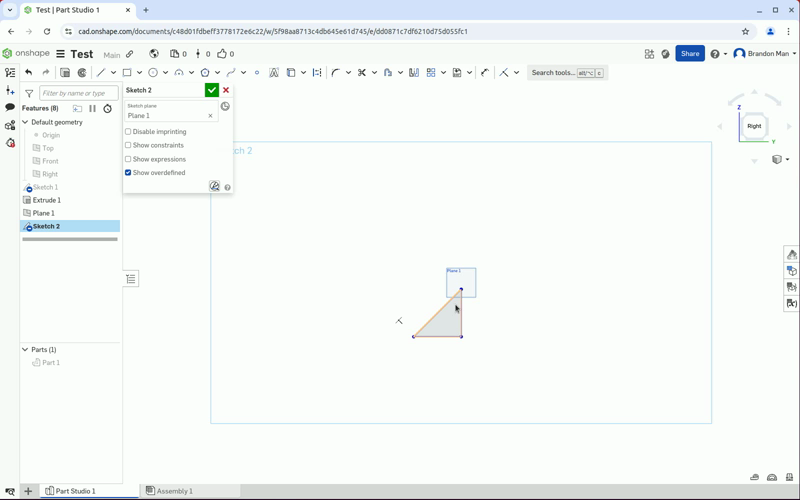
scroll(6)
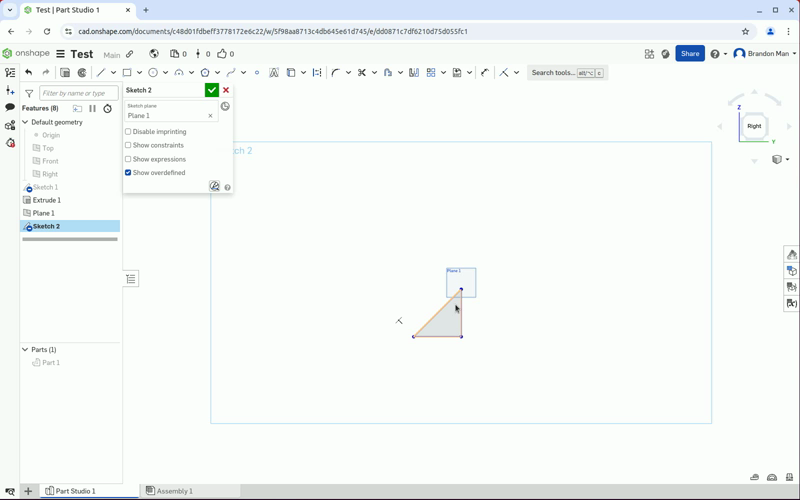
scroll(6)
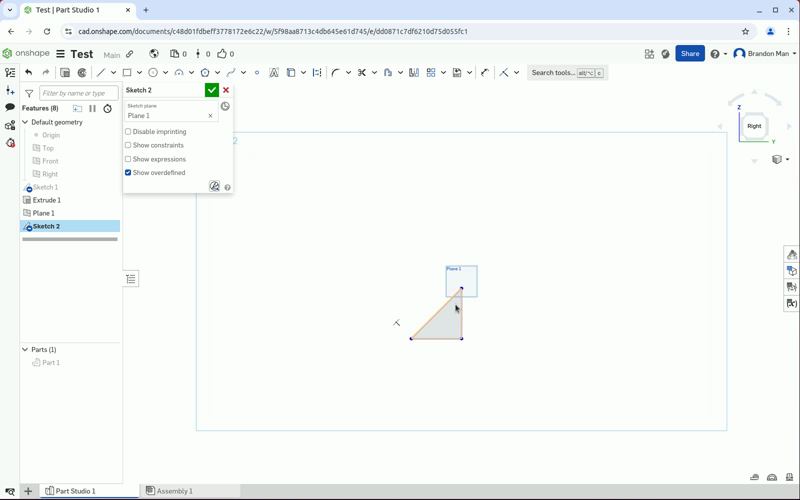
scroll(6)
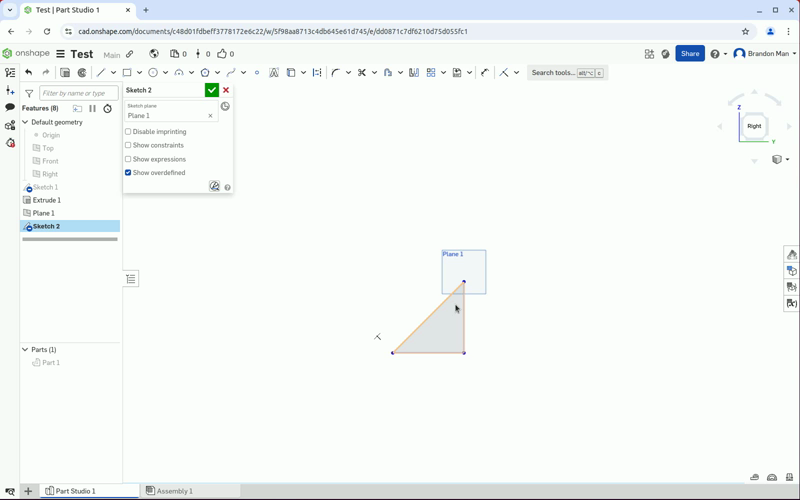
scroll(6)
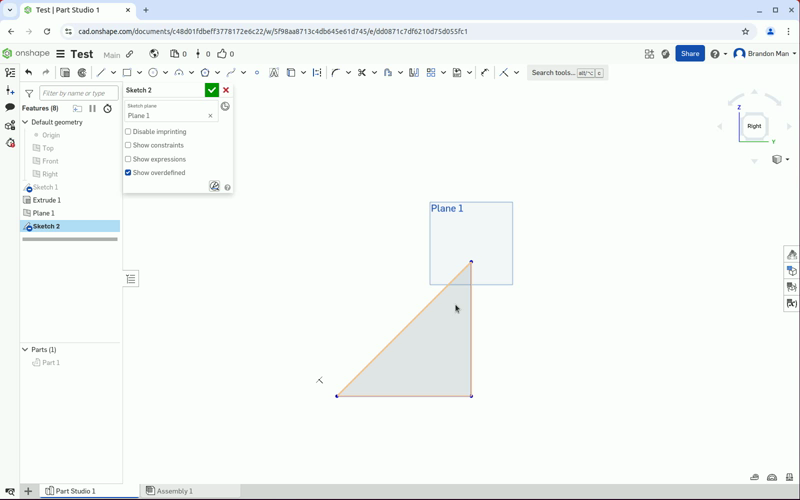
scroll(6)
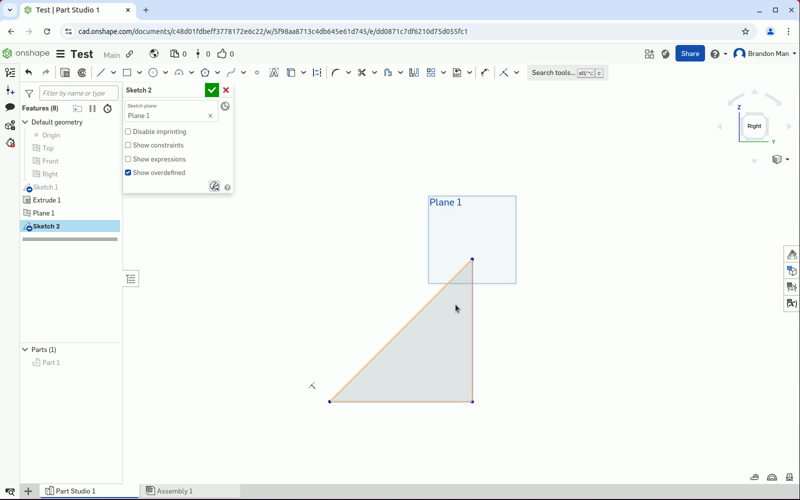
scroll(6)
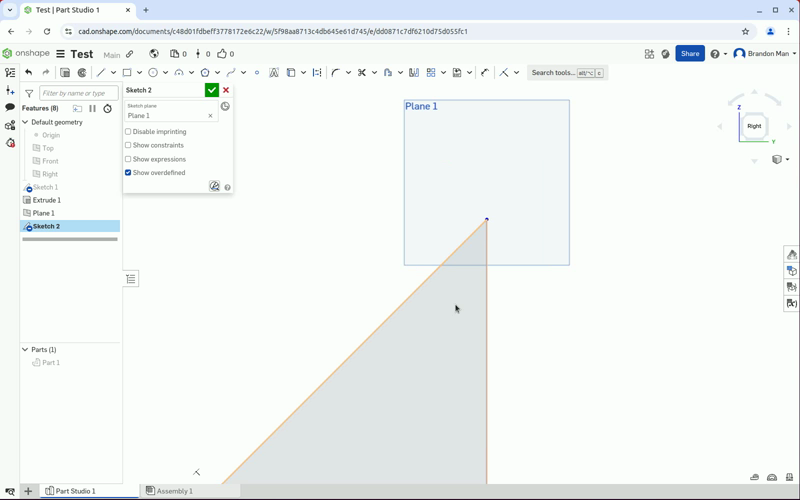
scroll(6)
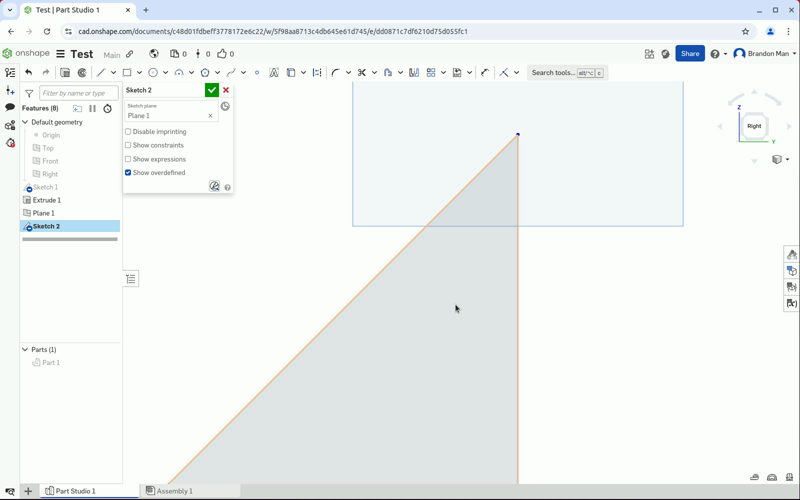
click(455, 304)
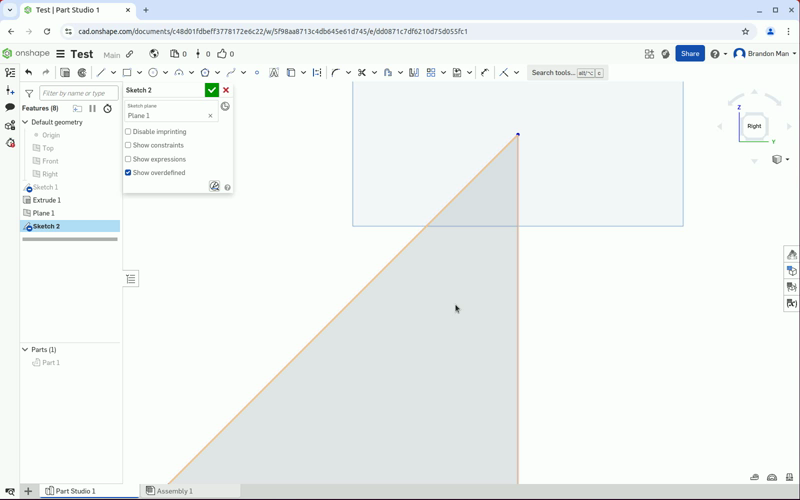
scroll(-6)
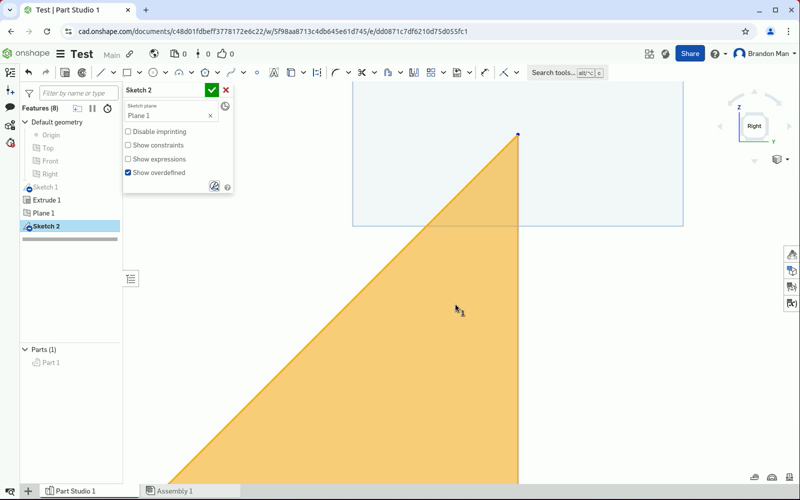
scroll(-6)
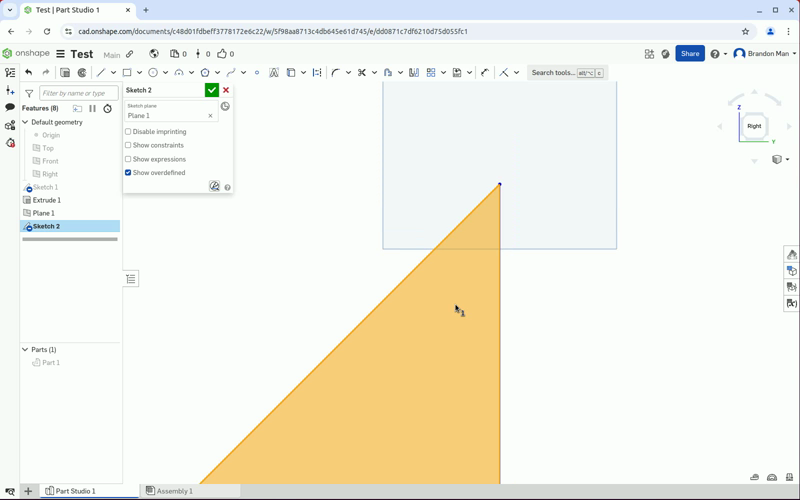
scroll(-6)
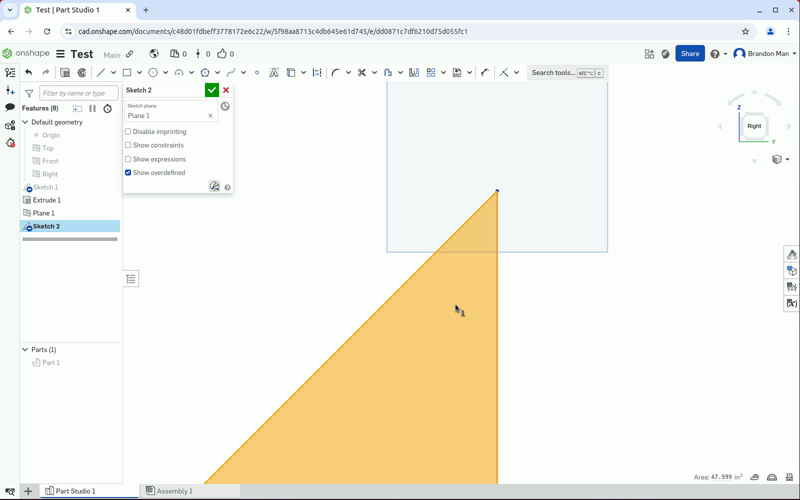
scroll(-6)
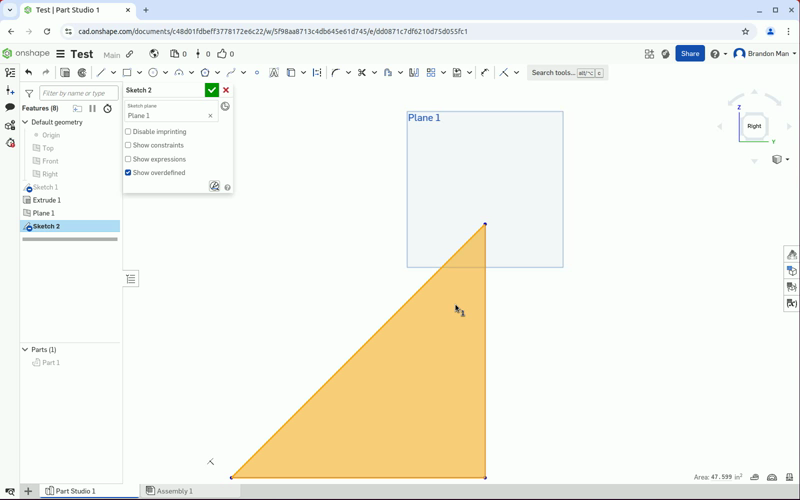
scroll(-6)
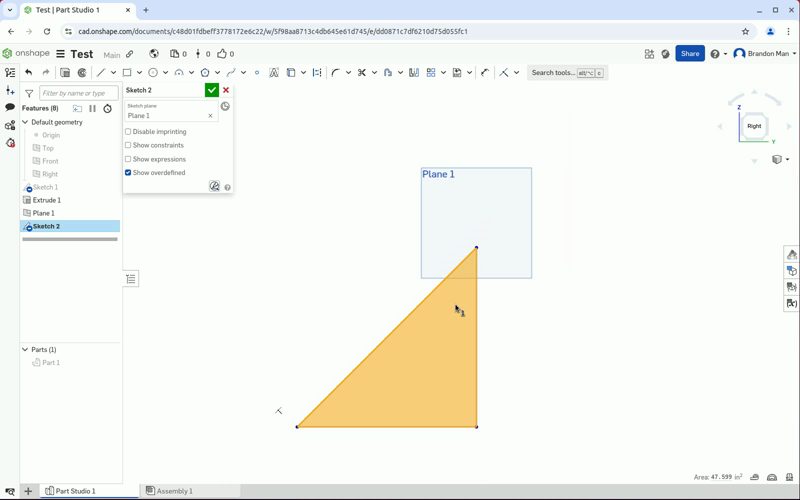
scroll(-6)
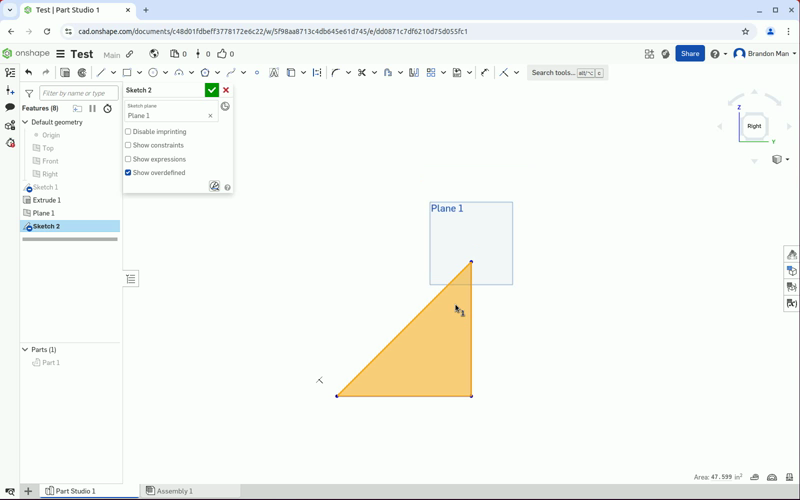
scroll(-6)
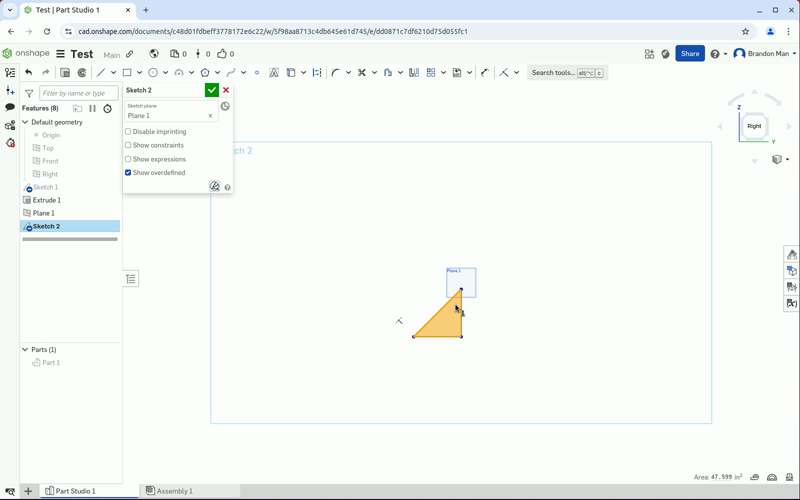
mouse_move(73, 352)
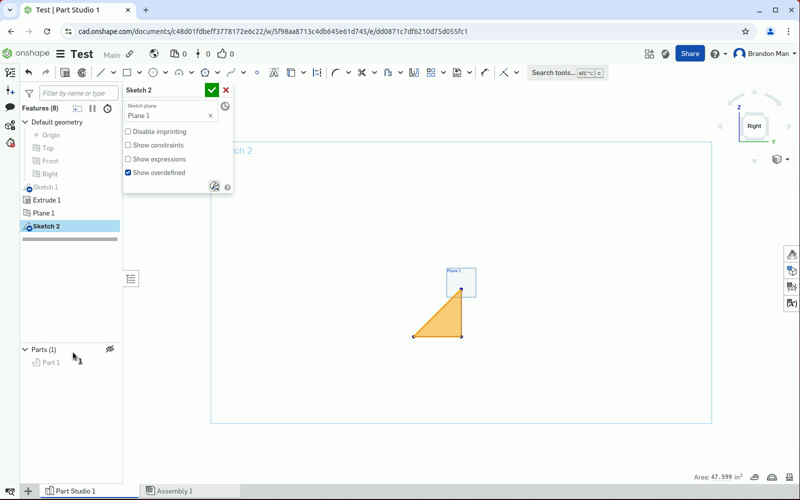
key(shift+y)
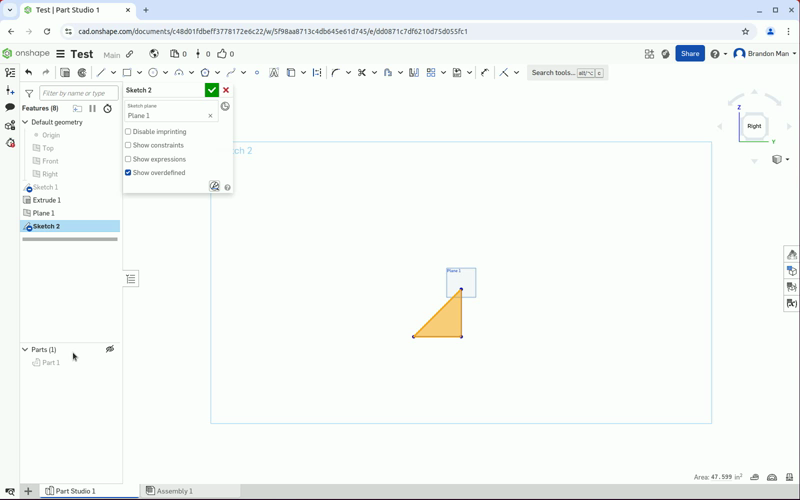
key(shift+e)
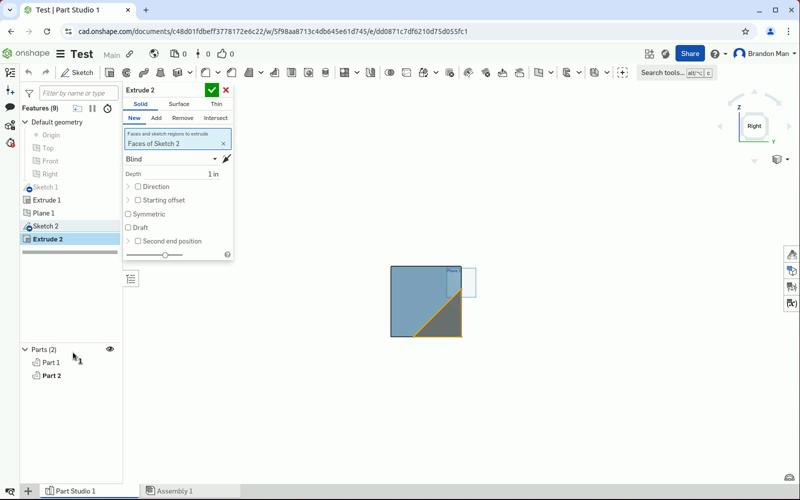
mouse_move(143, 106)
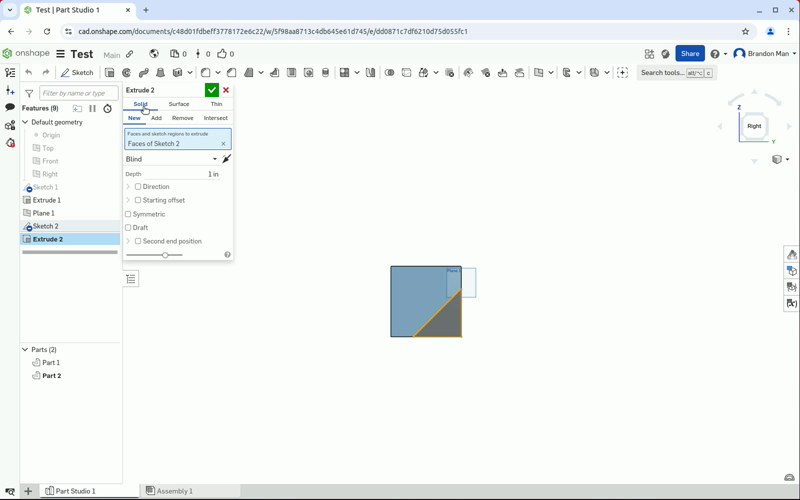
click(143, 106)
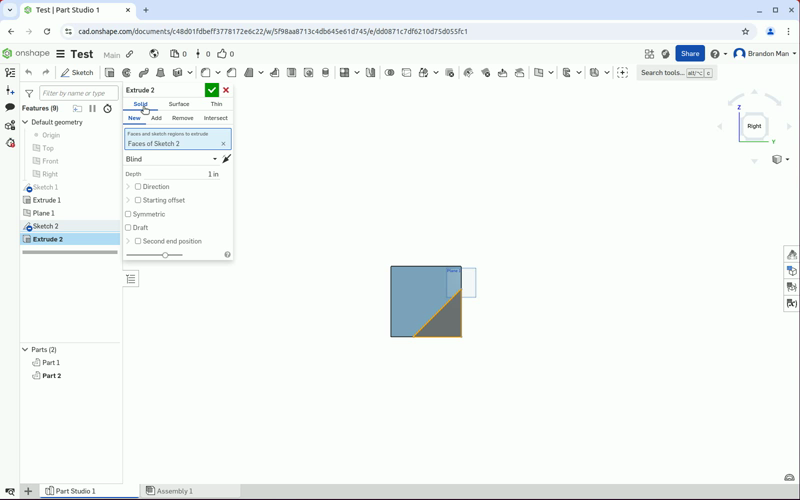
mouse_move(137, 120)
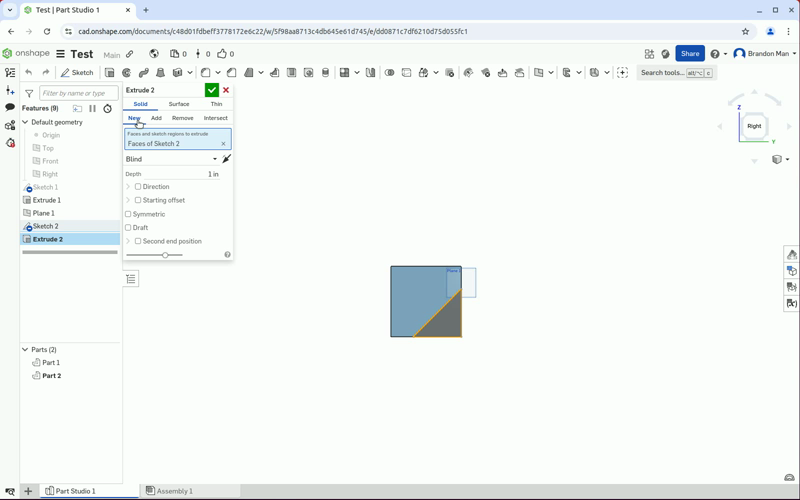
click(137, 120)
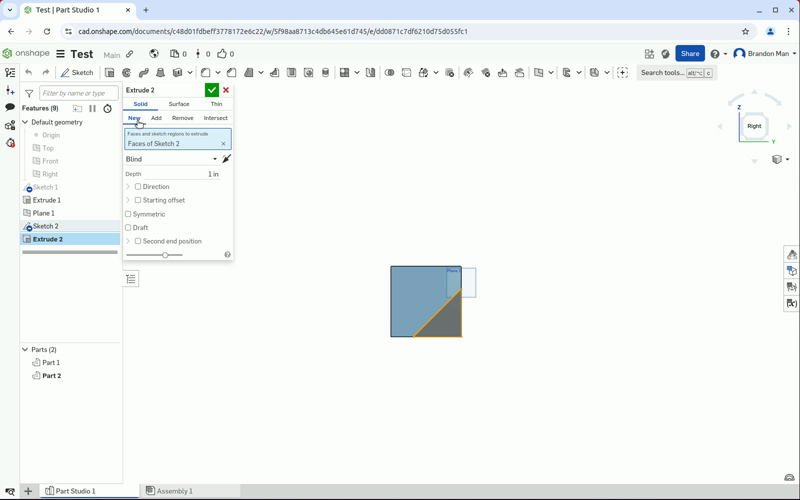
key(tab, 4)
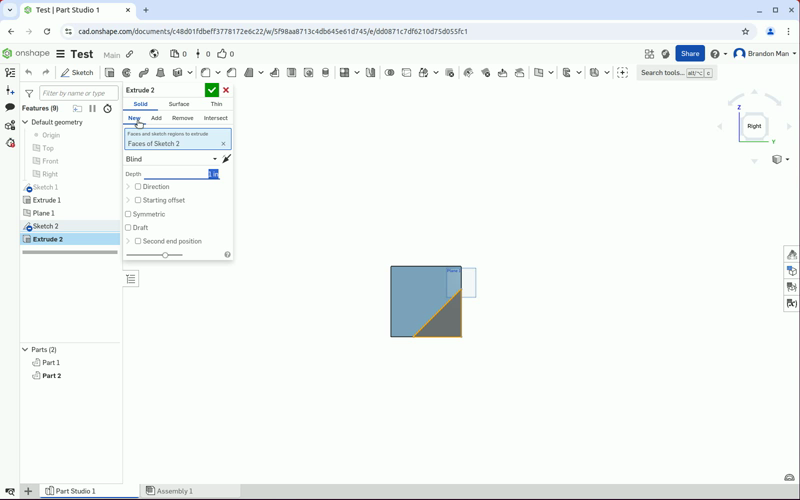
text(14.443)
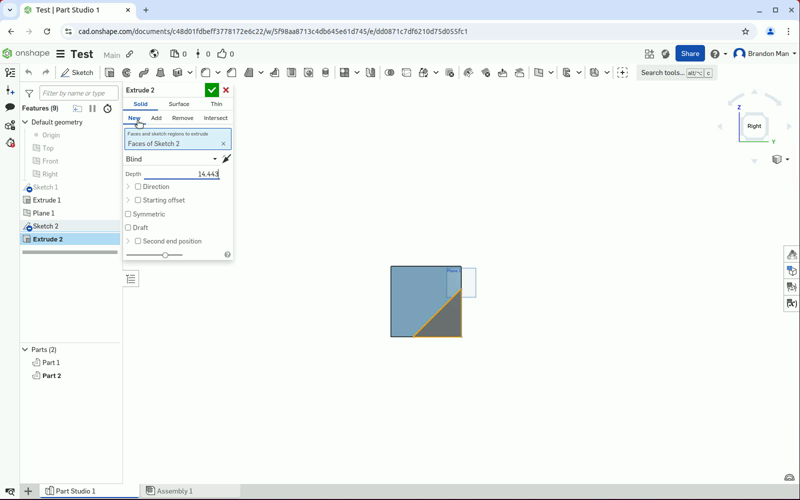
key(enter)
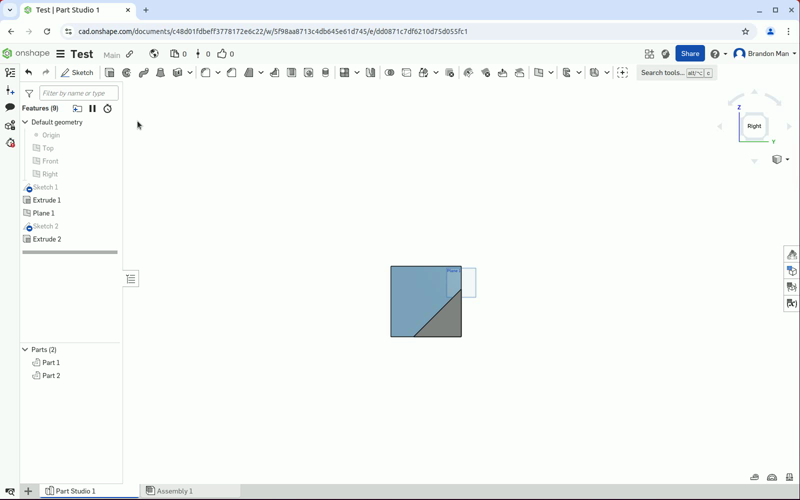
key(shift+h)
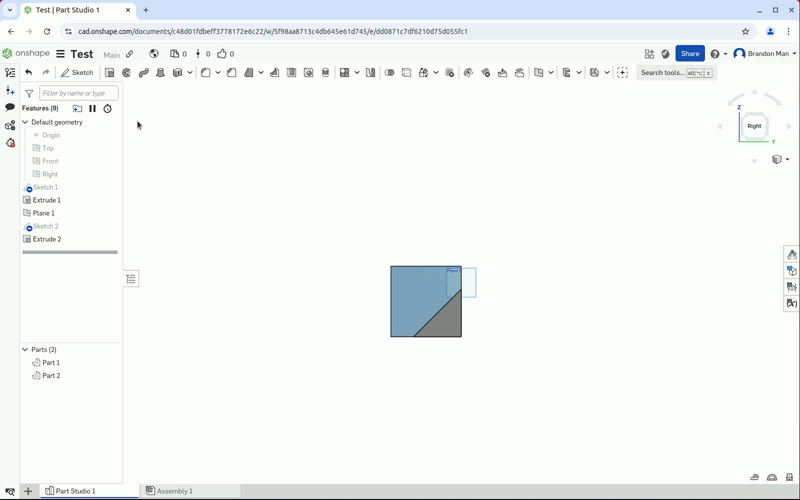
key(shift+h)
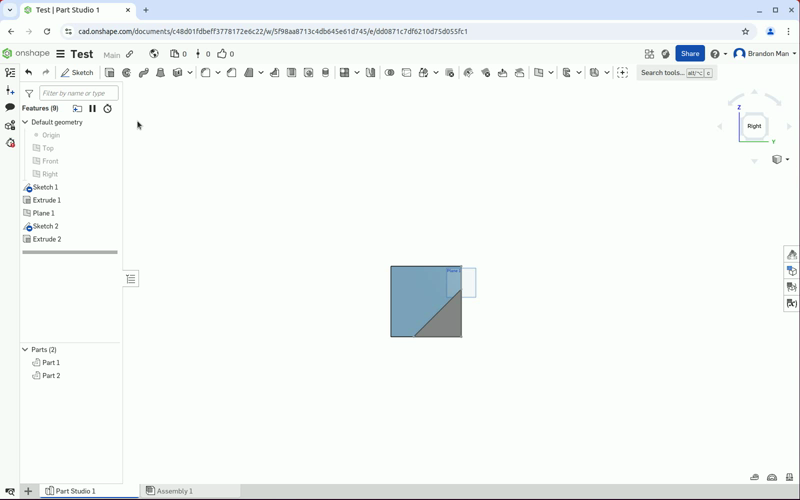
key(shift+7)
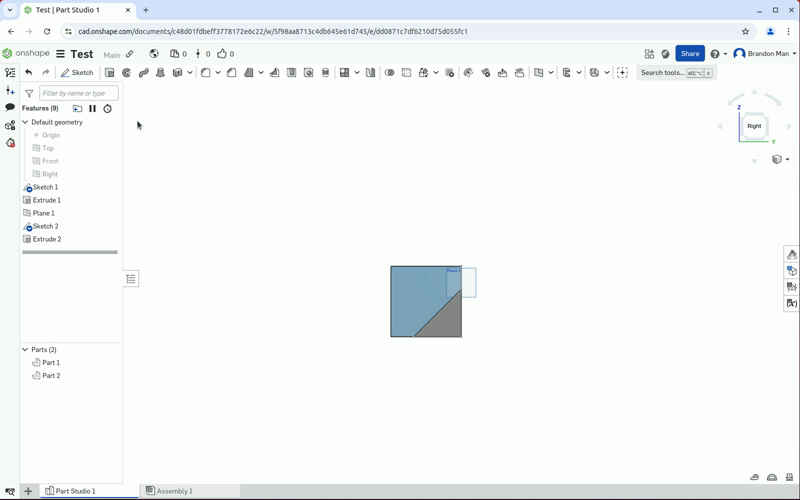
key(right, 2)
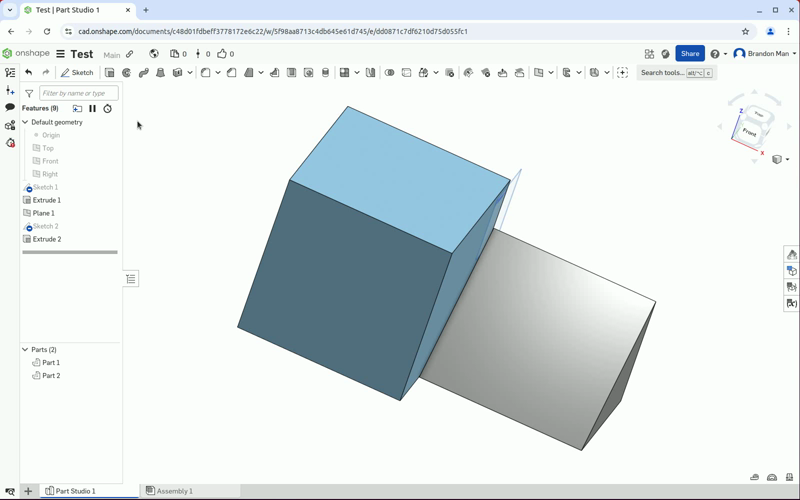
key(down, 2)
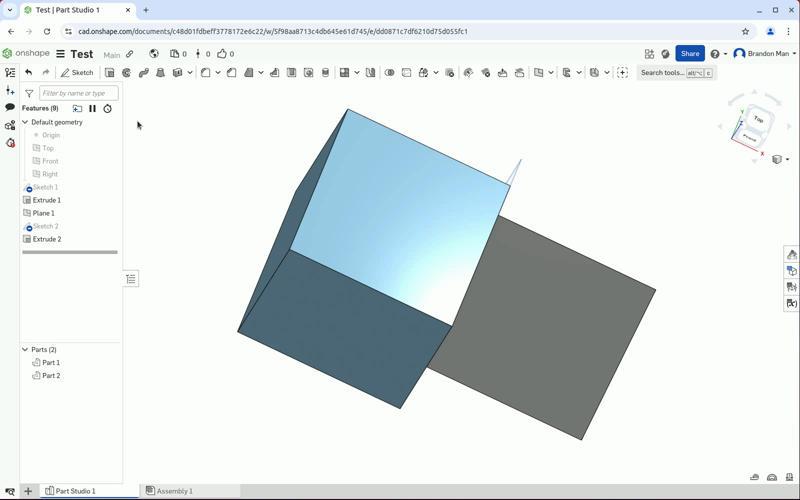
key(up, 2)
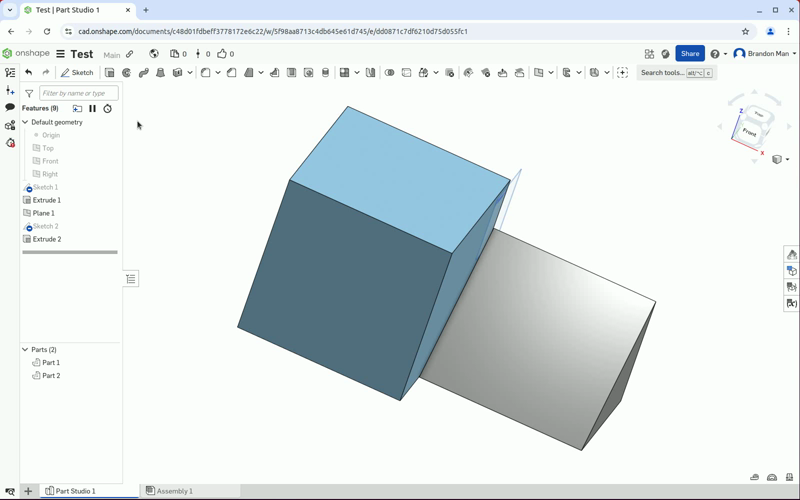
key(left, 2)
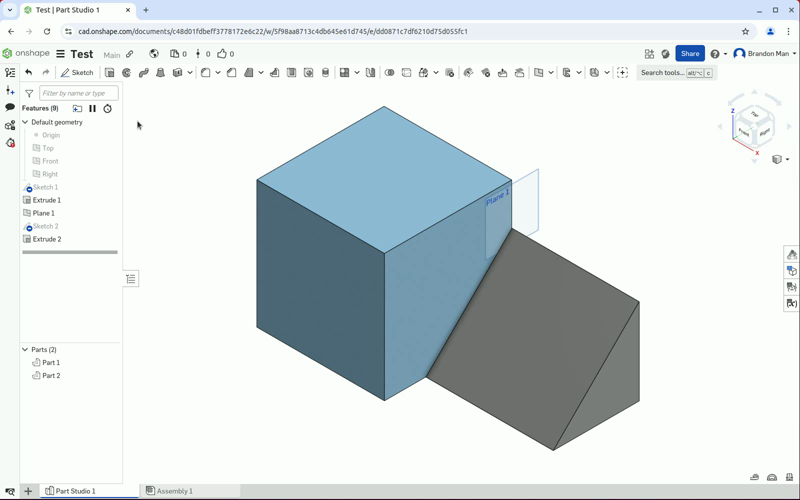
mouse_move(73, 189)
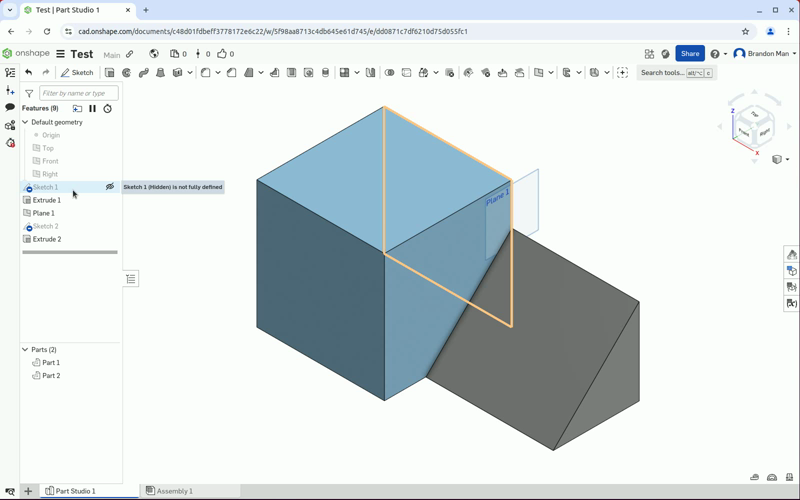
click(73, 189)